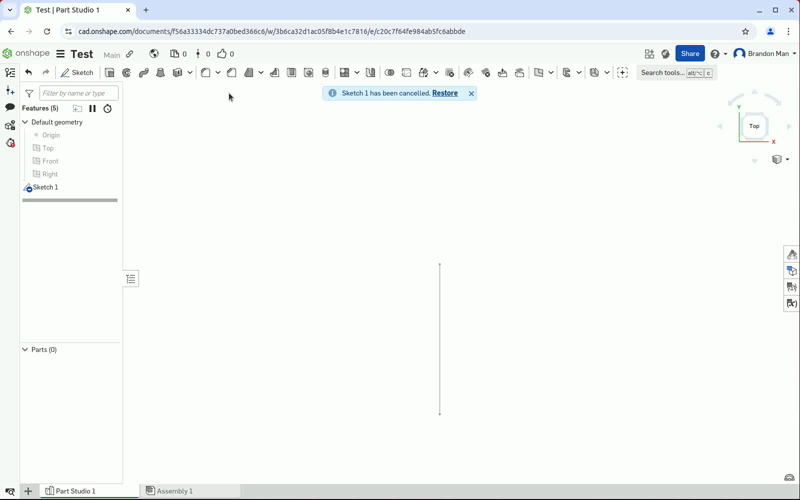
key(shift+h)
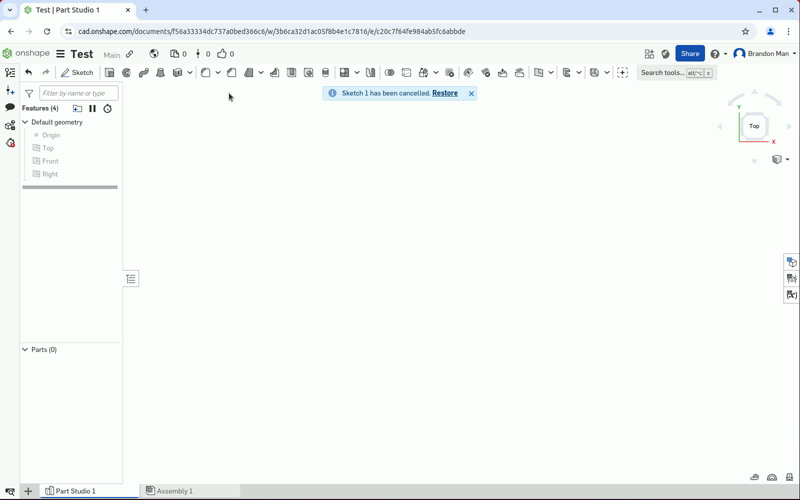
mouse_move(73, 352)
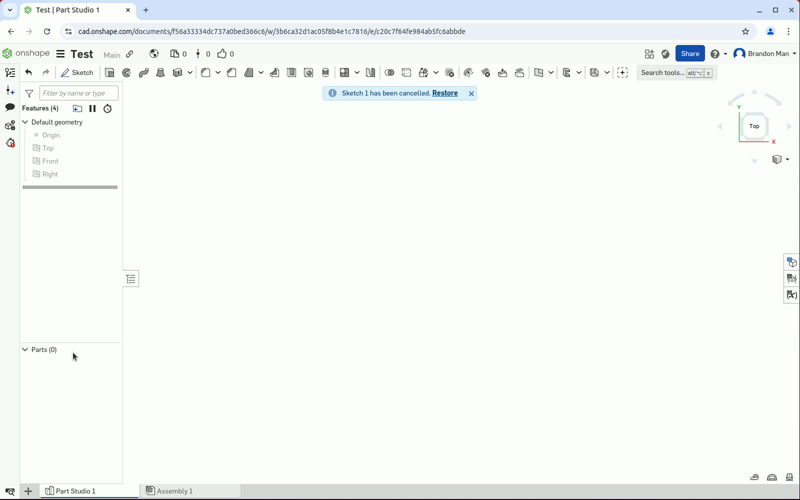
key(y)
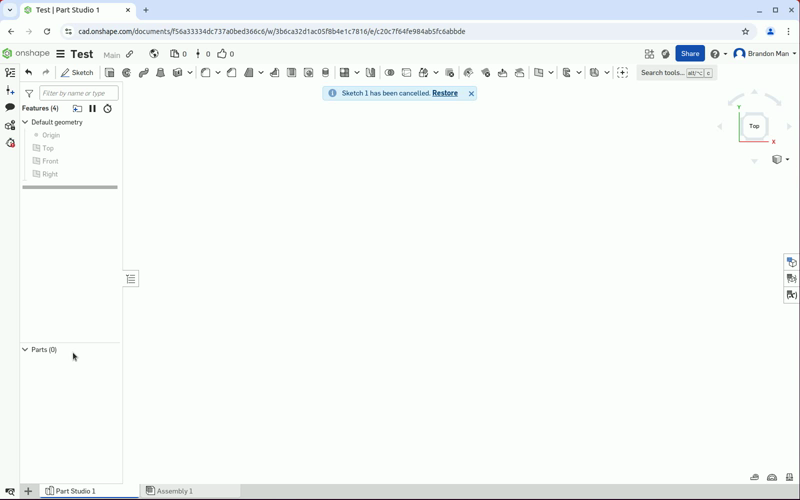
key(shift+p)
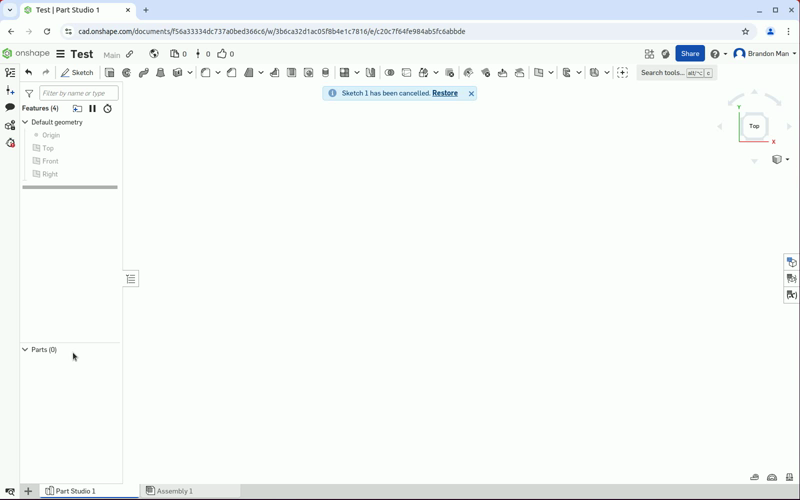
key(space)
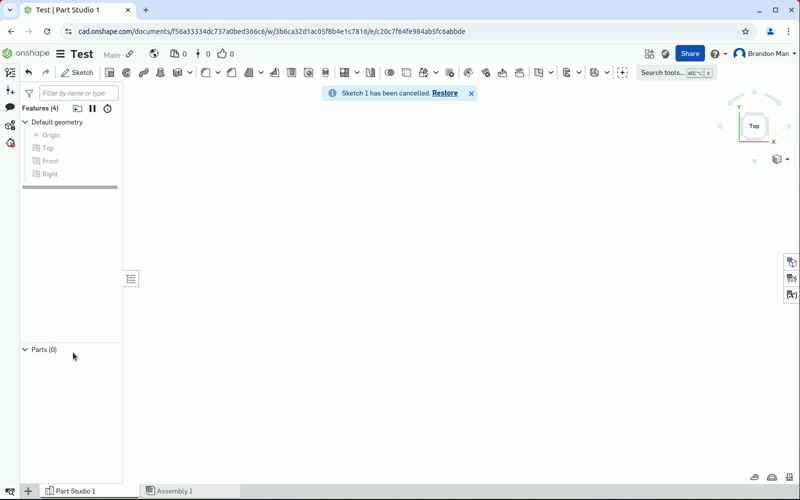
key_down(shift)
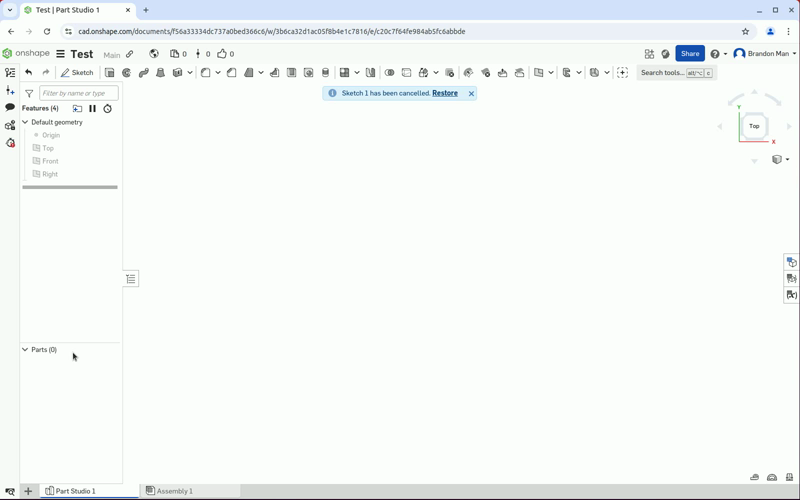
key(up)
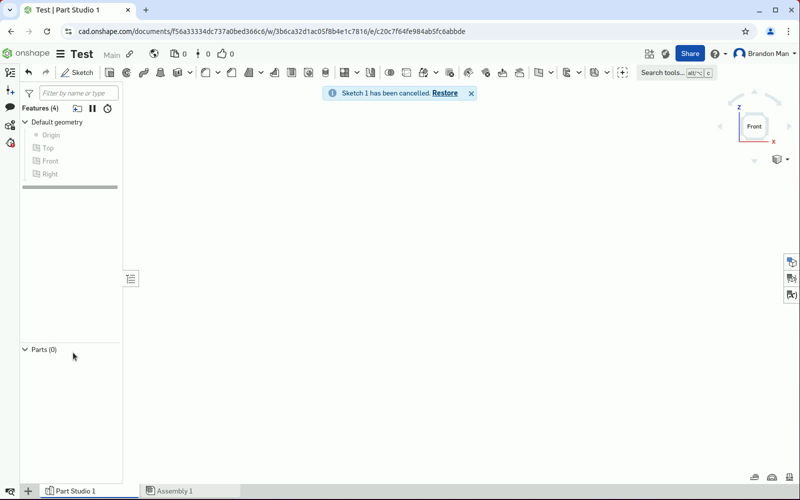
key_up(shift)
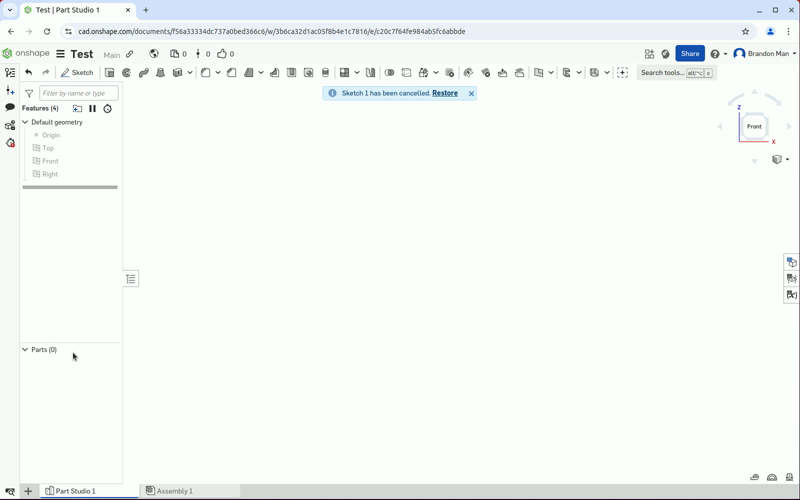
mouse_move(73, 352)
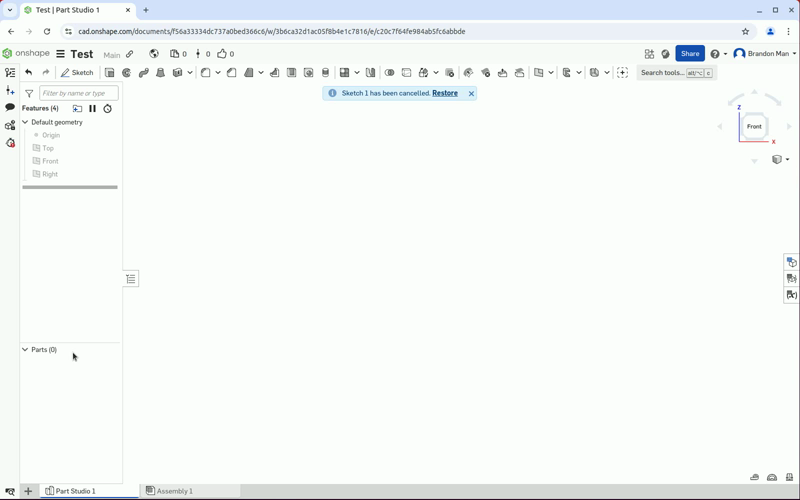
key(shift+y)
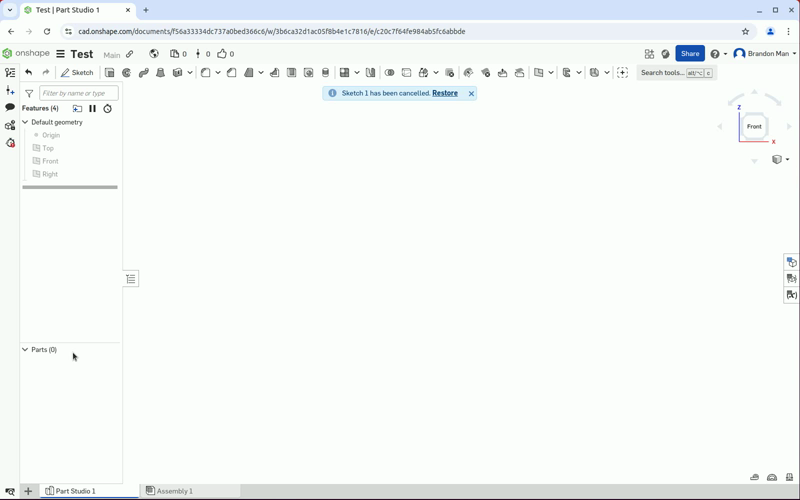
key(shift+s)
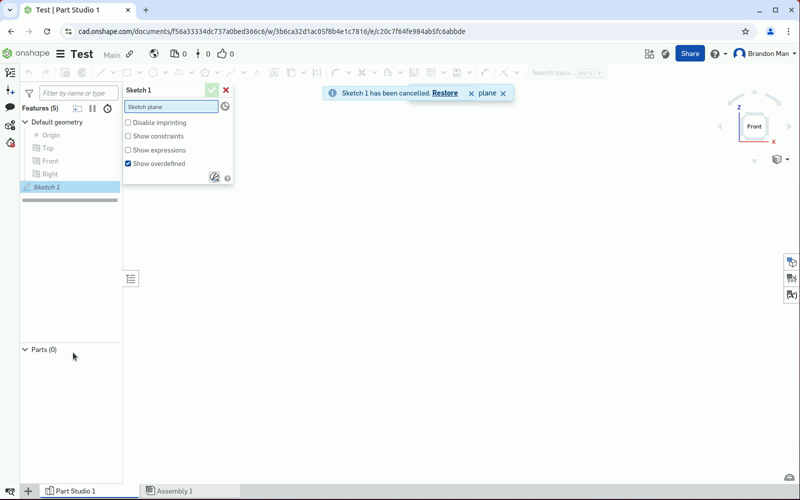
mouse_move(73, 163)
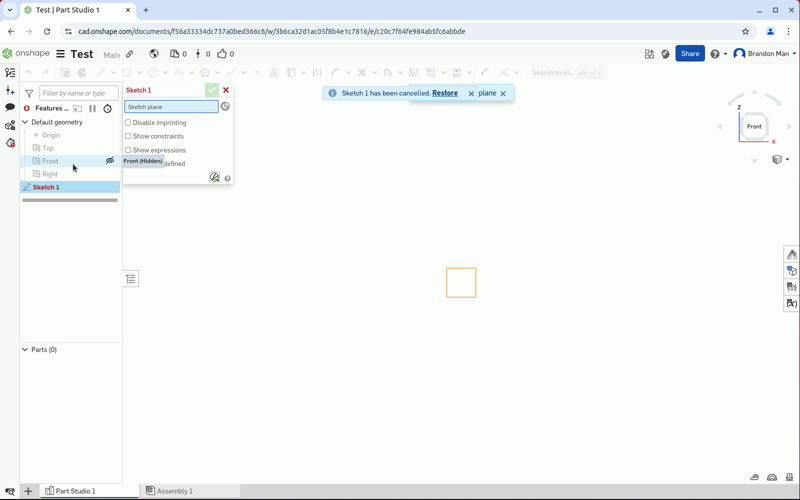
click(73, 163)
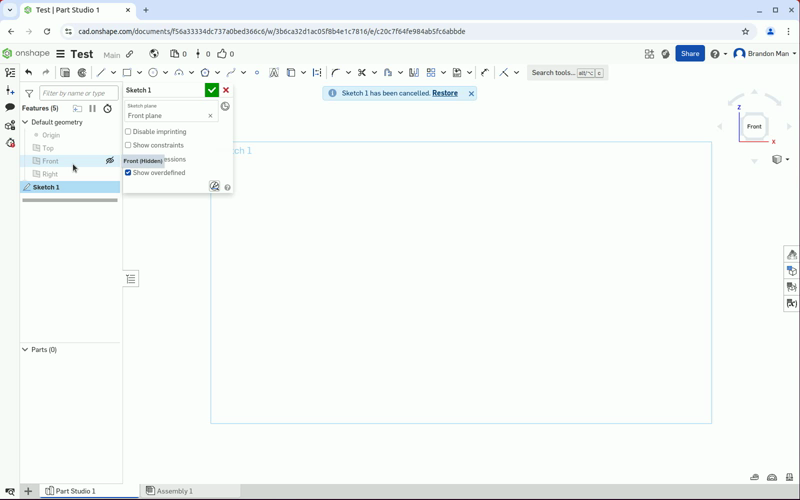
mouse_move(73, 352)
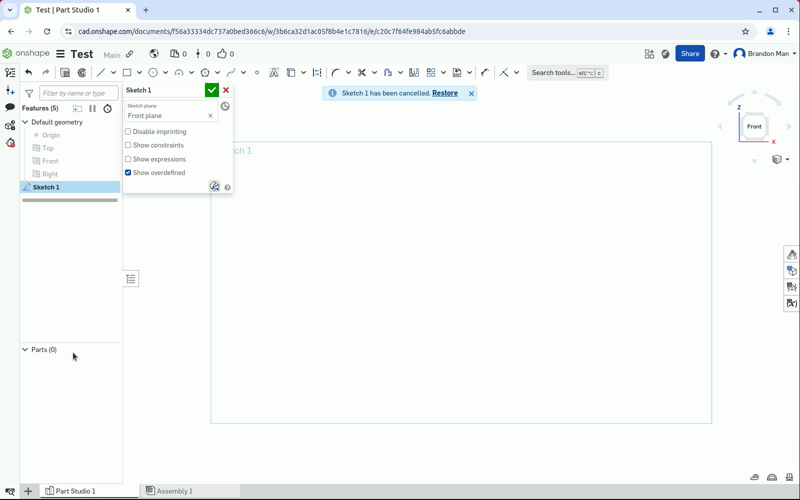
key(y)
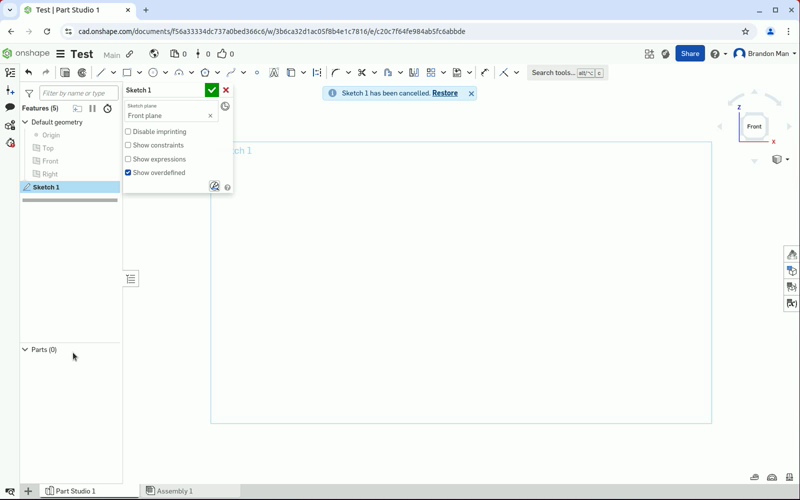
key(l)
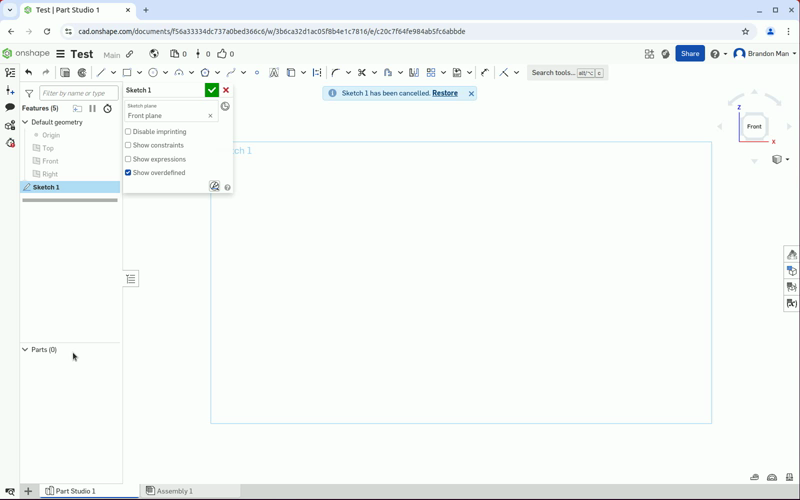
key_down(shift)
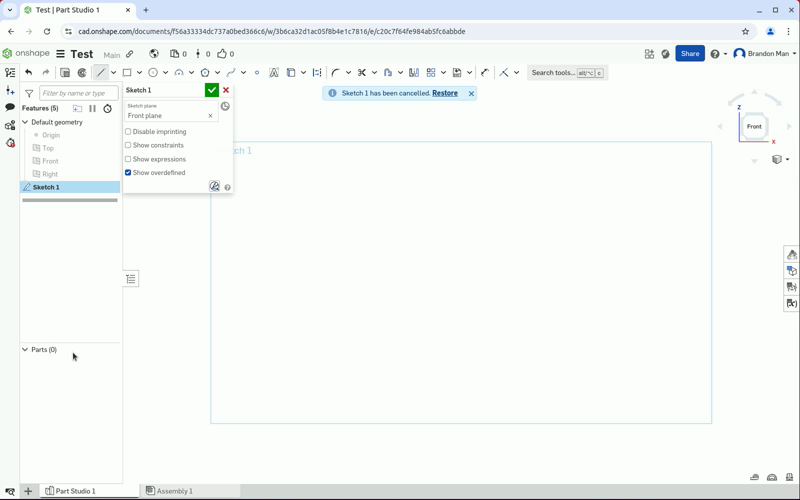
mouse_move(348, 378)
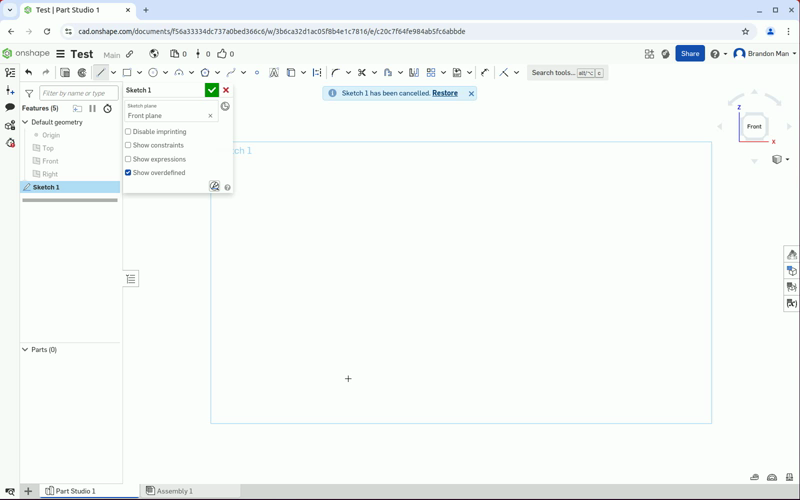
click(348, 378)
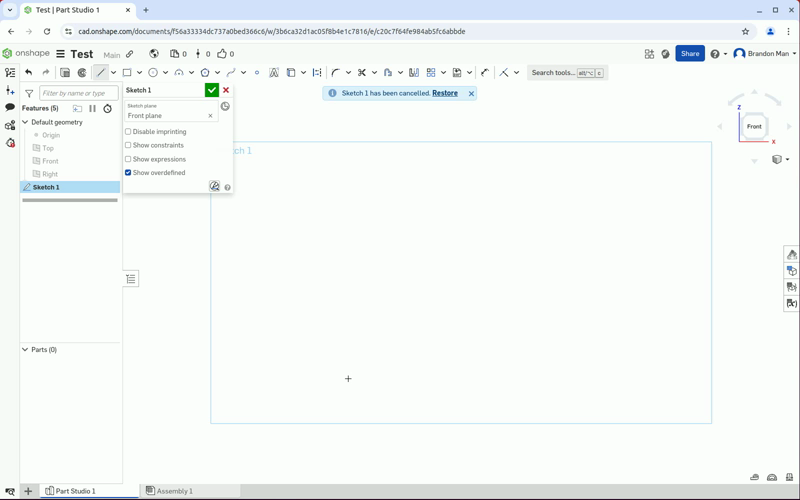
key_up(shift)
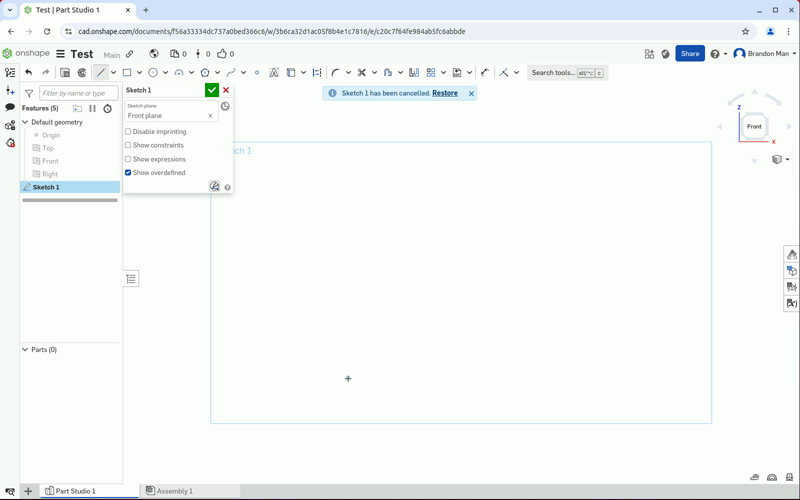
key_down(shift)
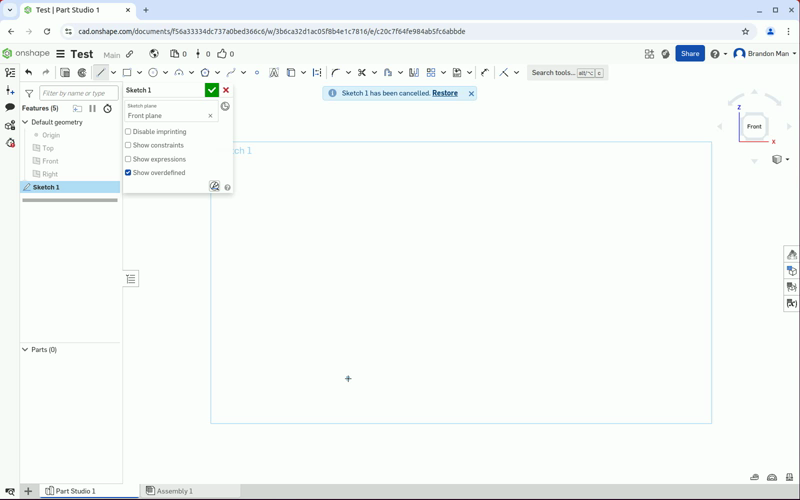
mouse_move(572, 378)
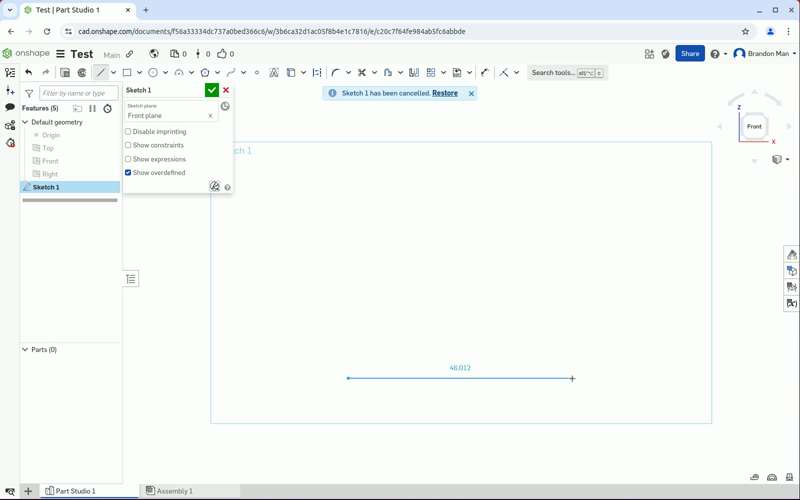
click(572, 378)
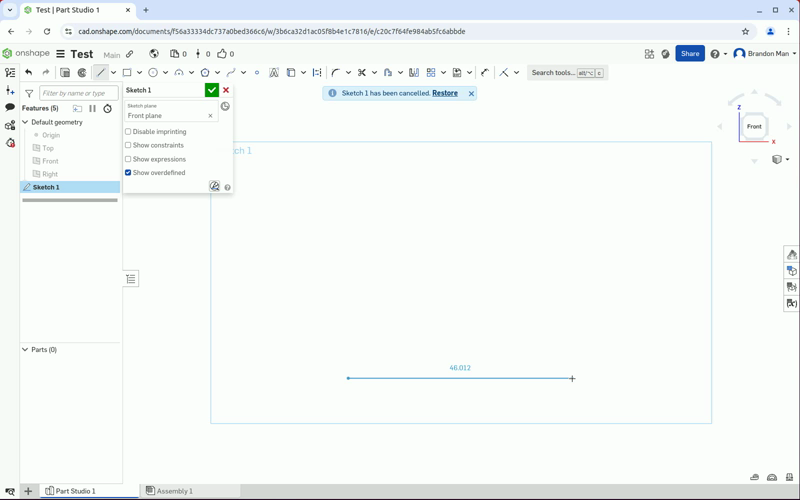
key_up(shift)
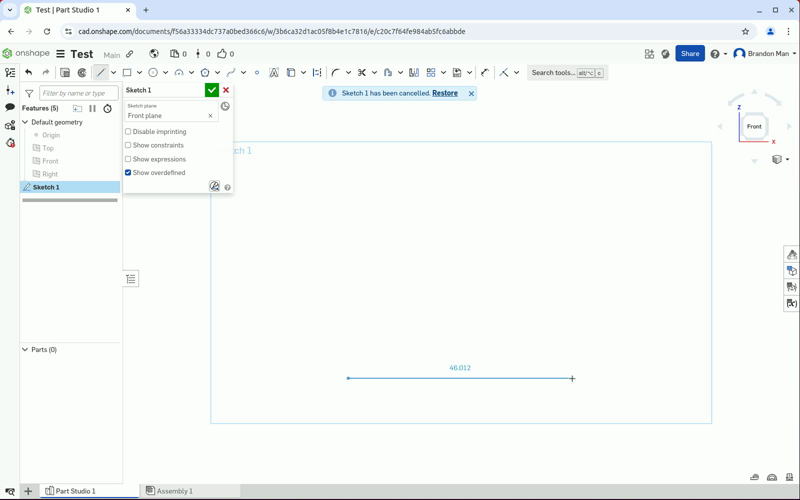
key_down(shift)
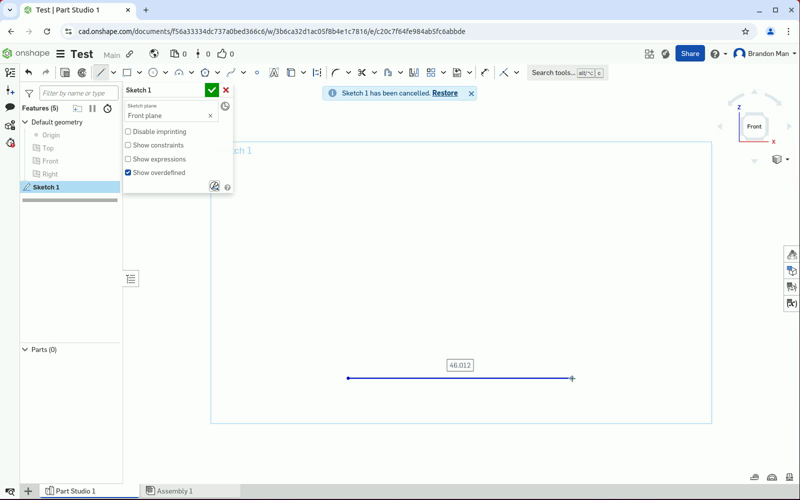
mouse_move(572, 189)
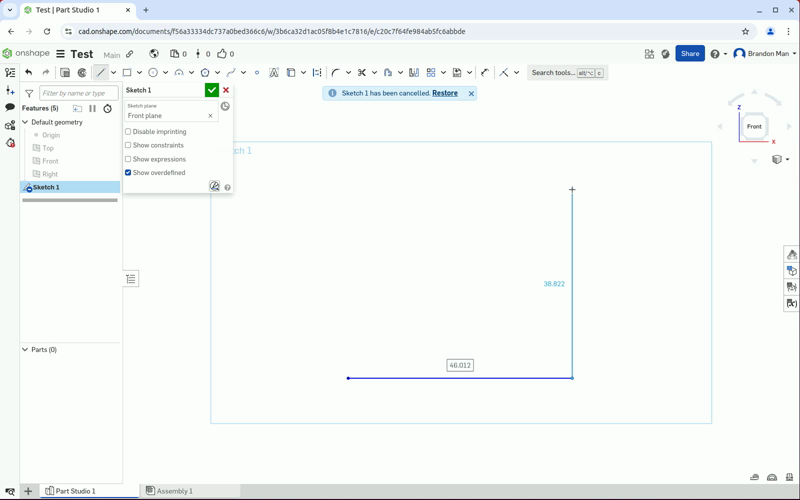
click(572, 189)
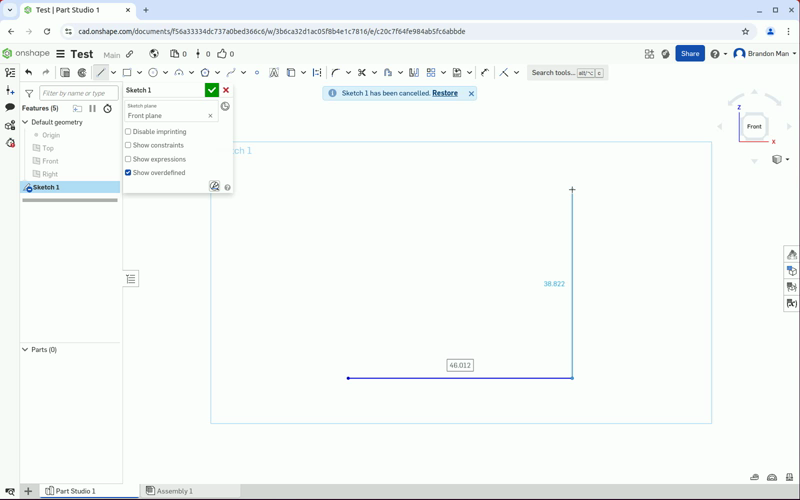
key_up(shift)
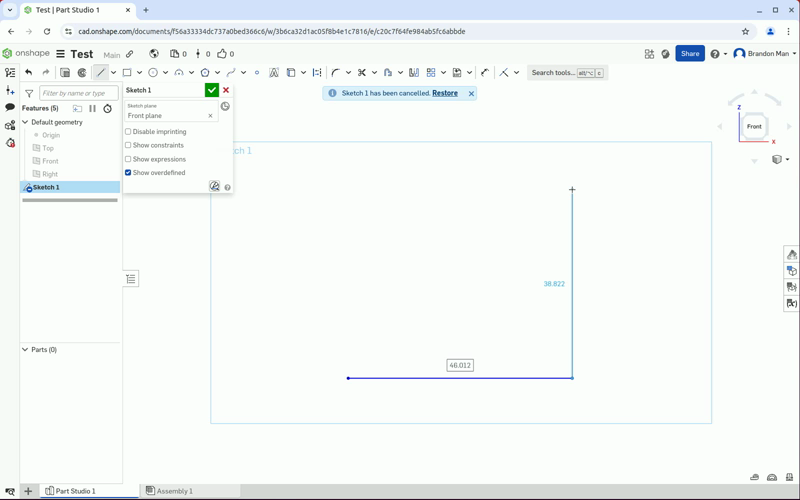
key_down(shift)
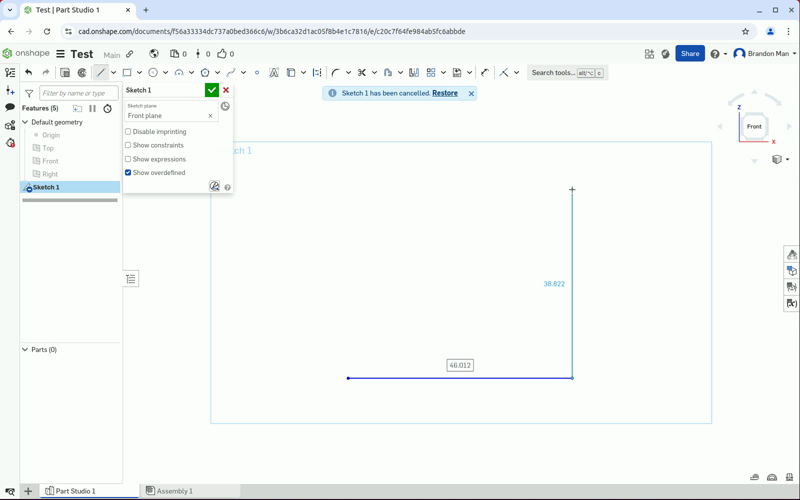
mouse_move(348, 189)
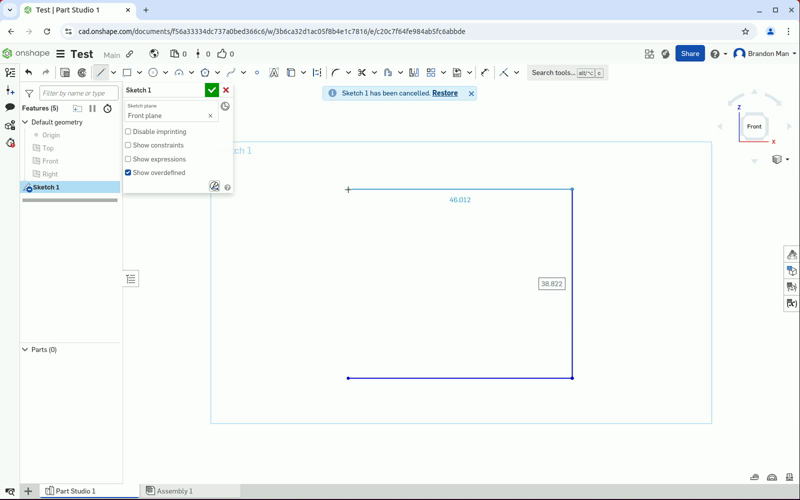
click(348, 189)
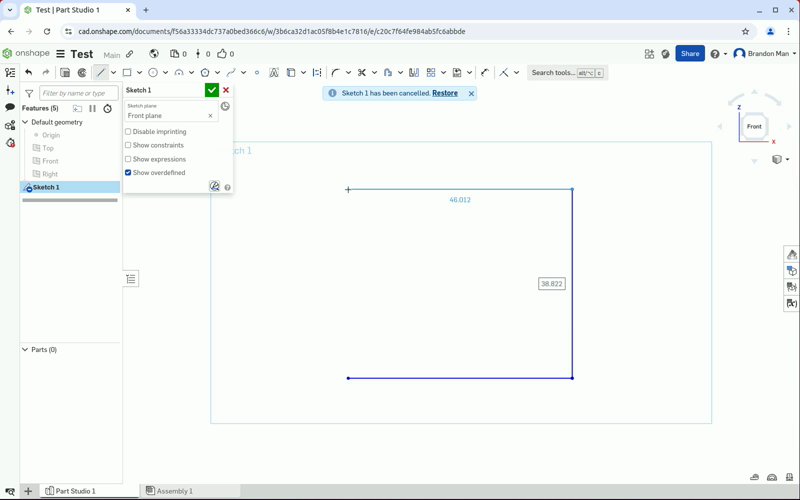
key_up(shift)
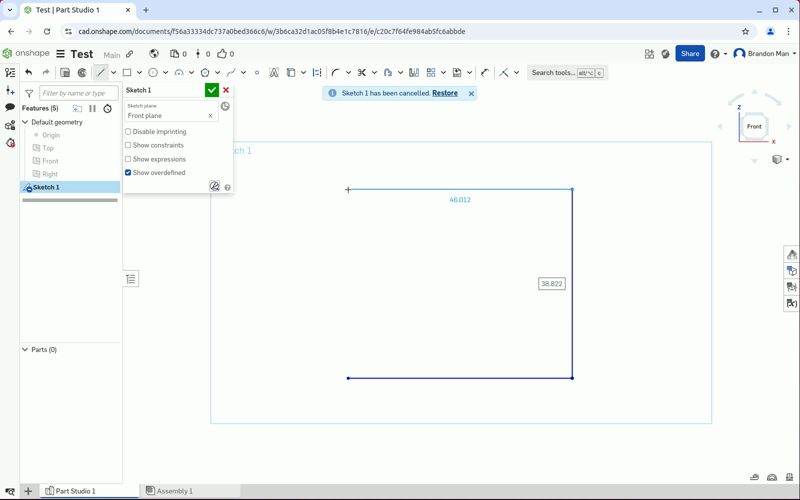
key_down(shift)
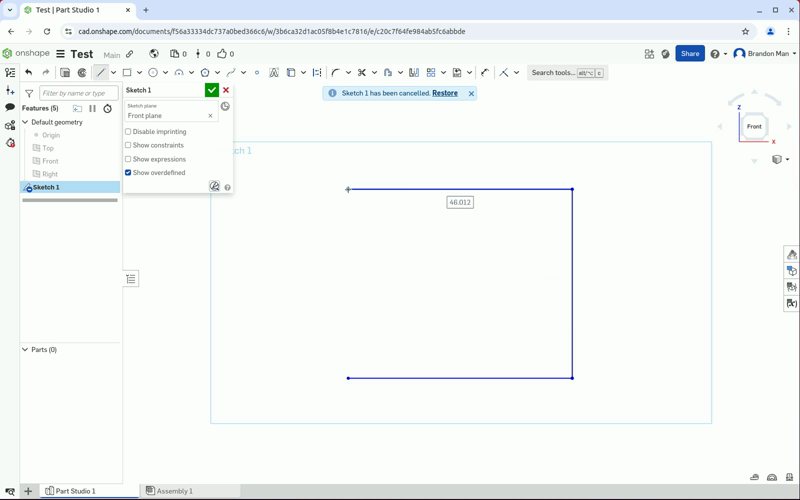
mouse_move(348, 378)
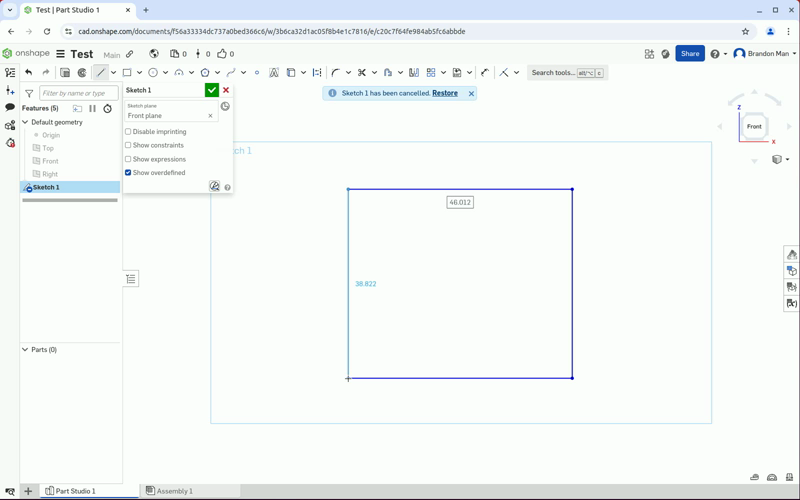
key_up(shift)
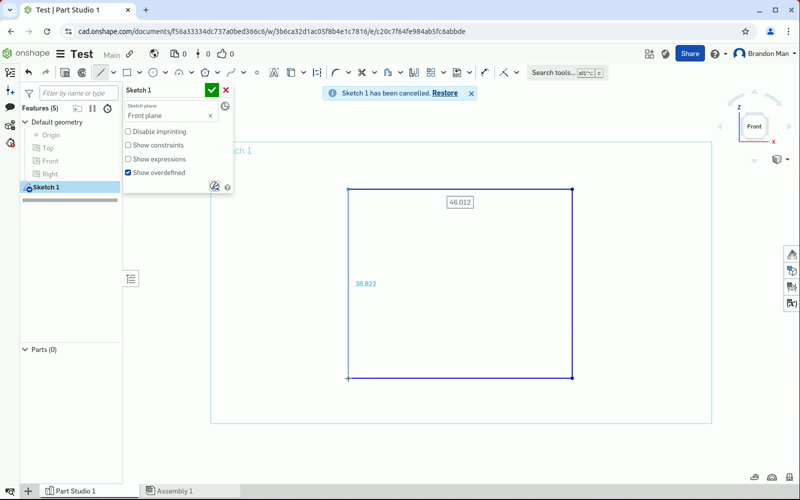
click(348, 378)
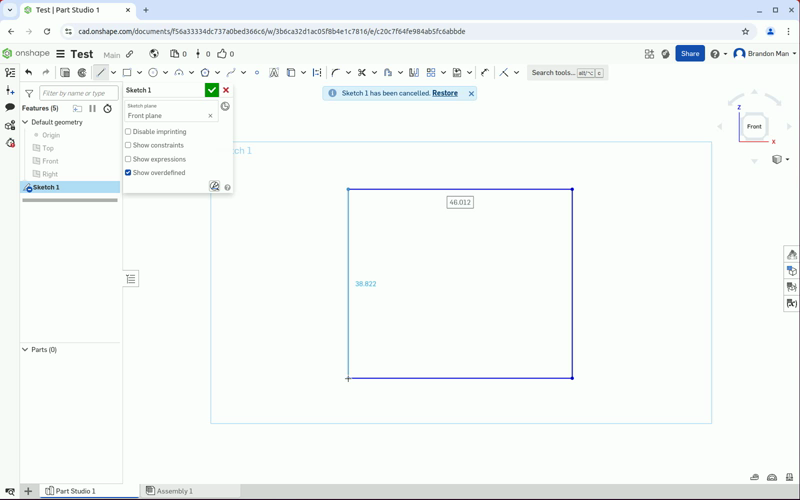
key(esc)
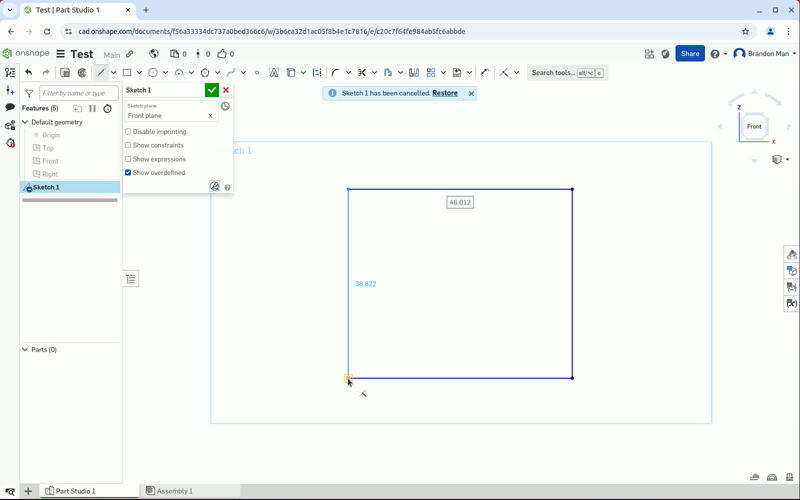
mouse_move(473, 258)
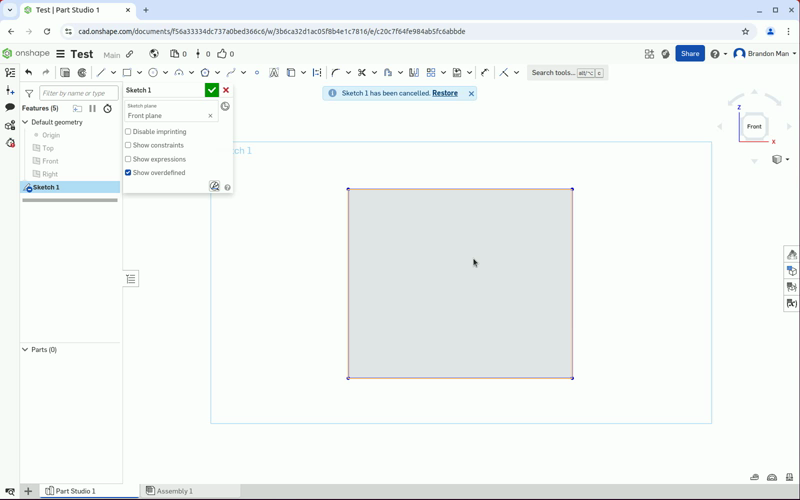
click(473, 258)
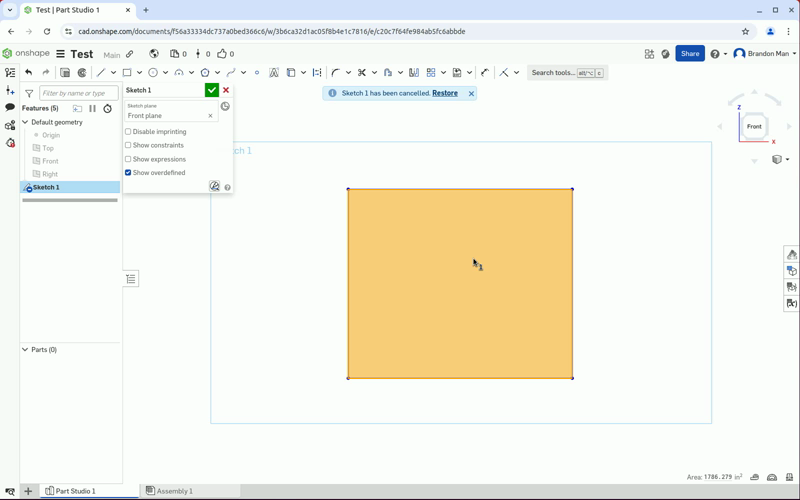
mouse_move(73, 352)
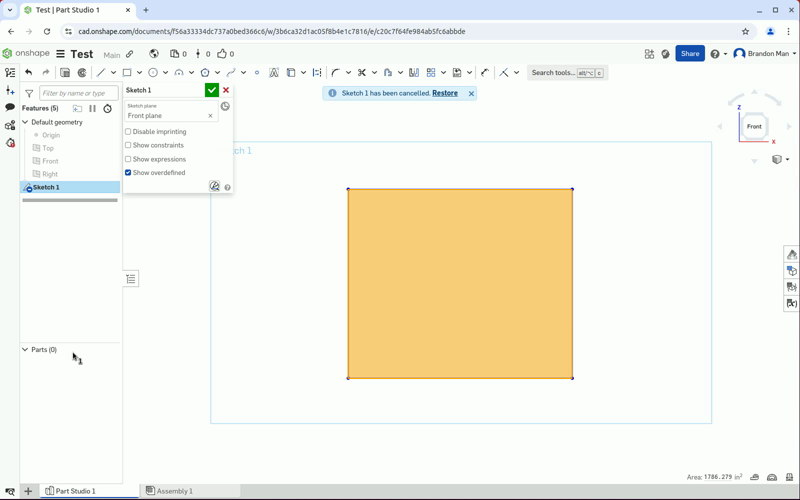
key(shift+y)
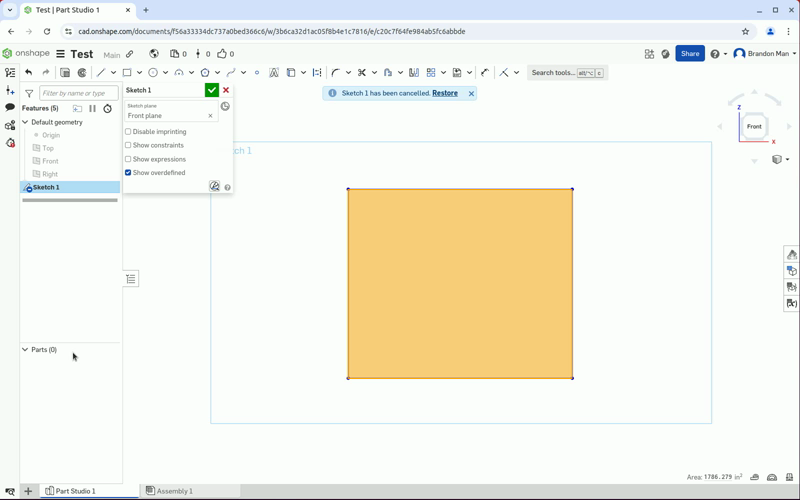
key(shift+e)
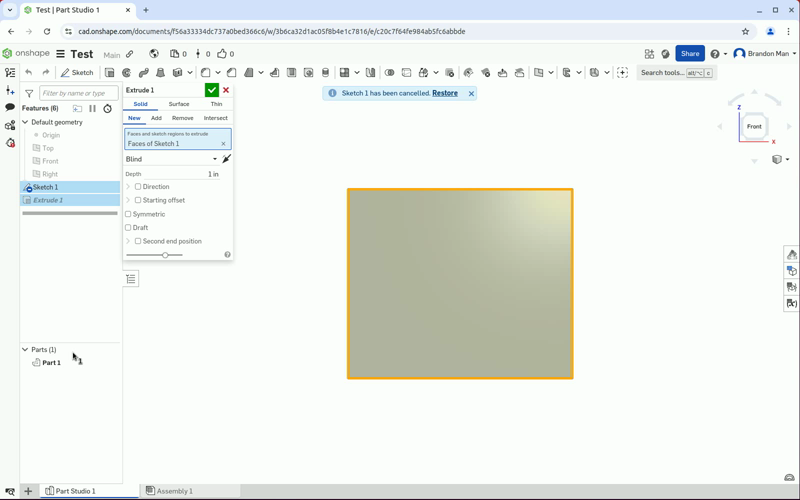
mouse_move(143, 106)
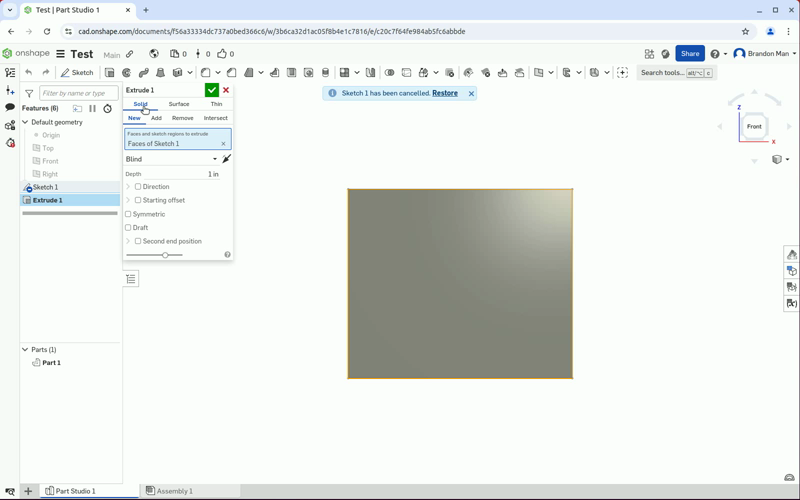
click(143, 106)
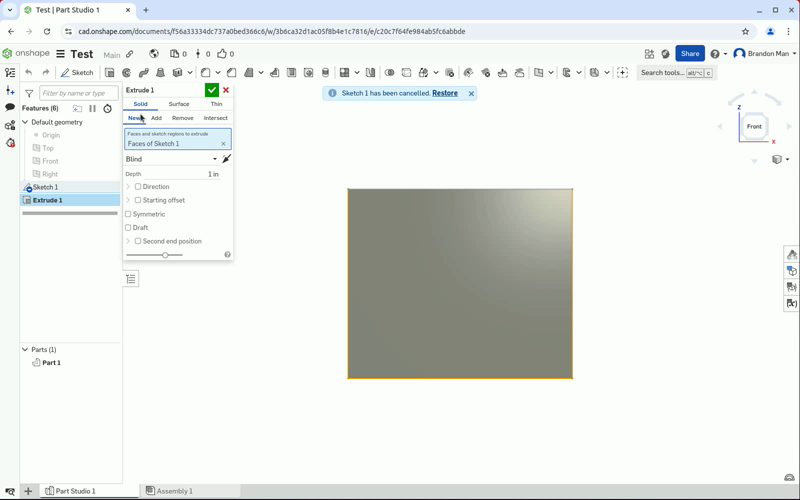
mouse_move(137, 120)
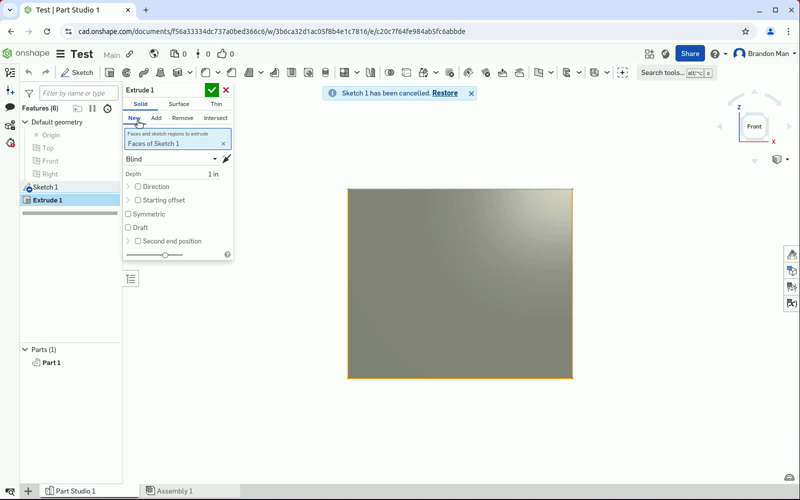
click(137, 120)
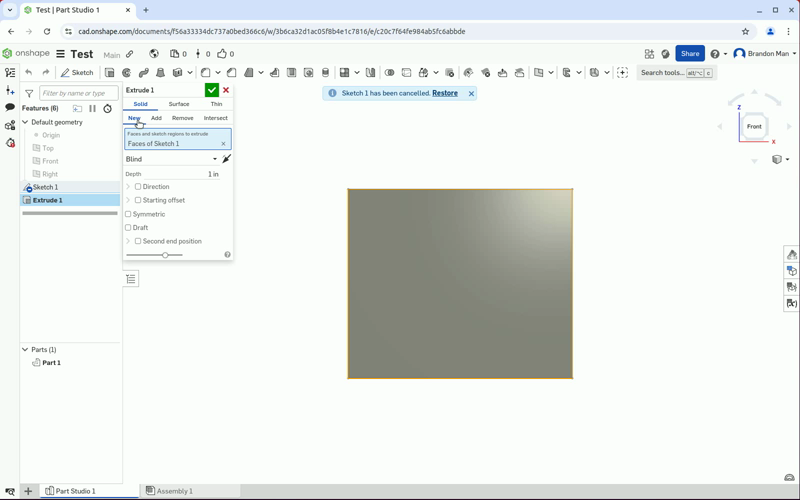
key(tab, 4)
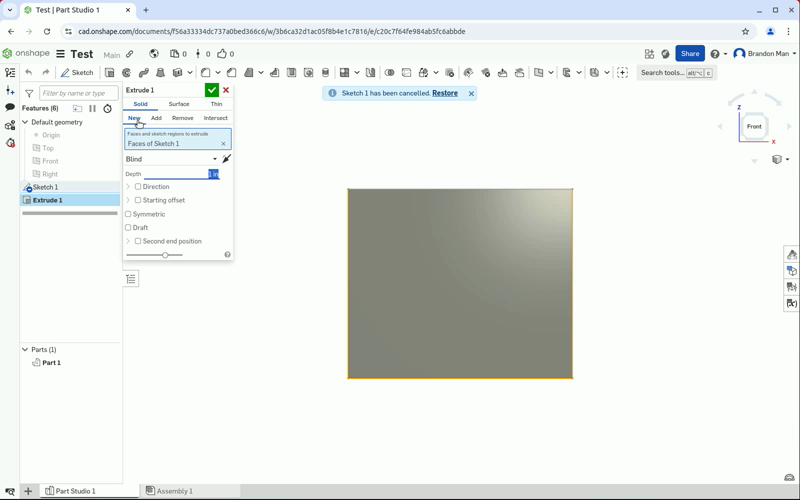
text(3.611)
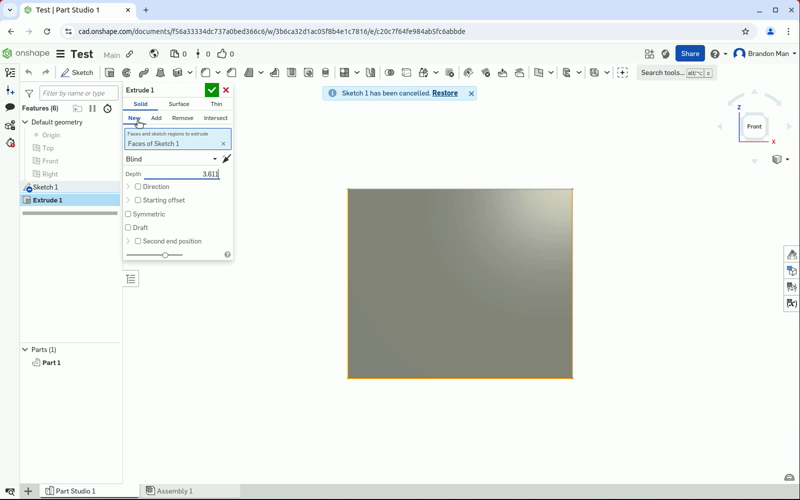
key(enter)
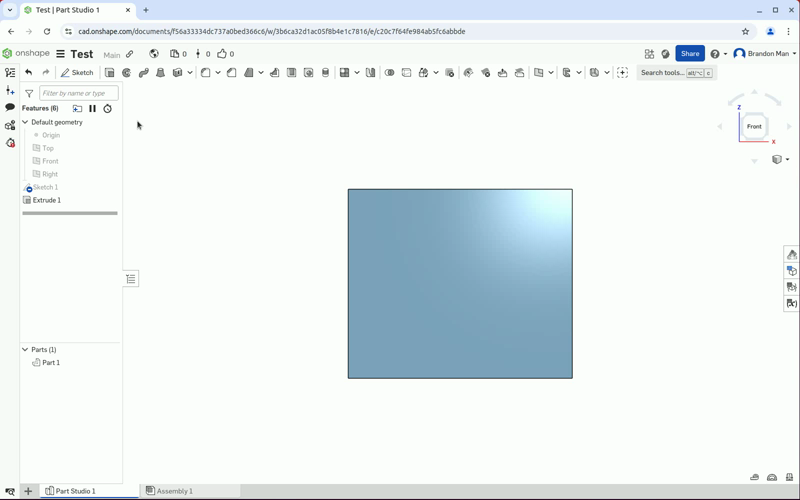
key(shift+h)
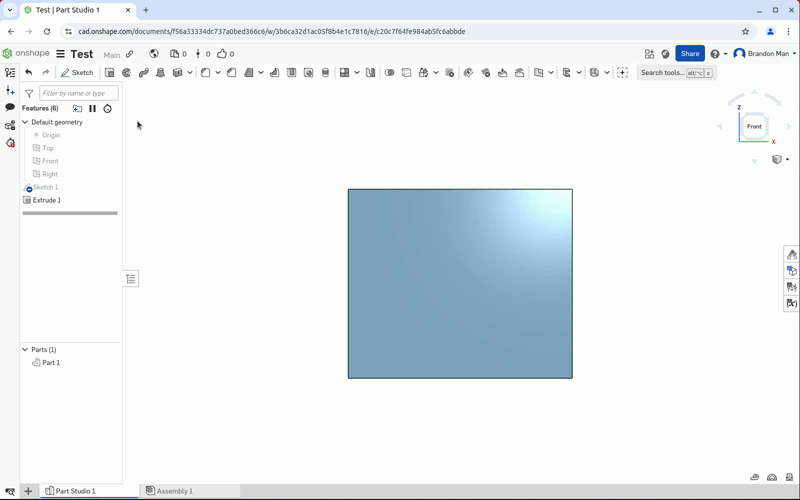
key(shift+h)
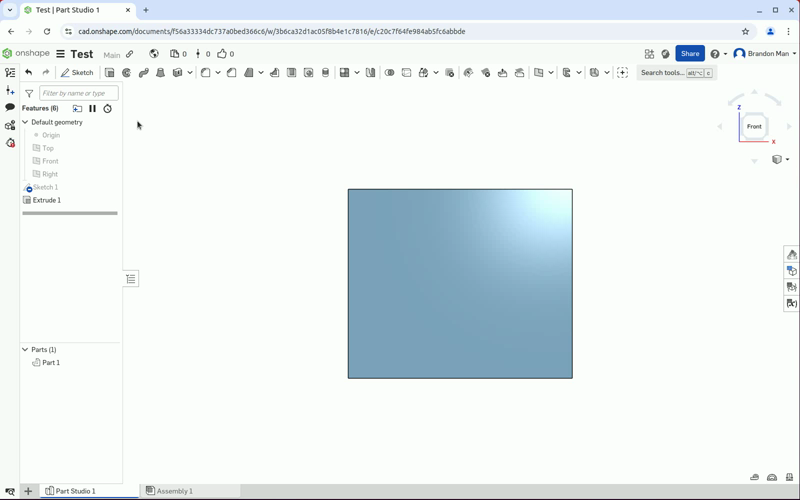
mouse_move(73, 189)
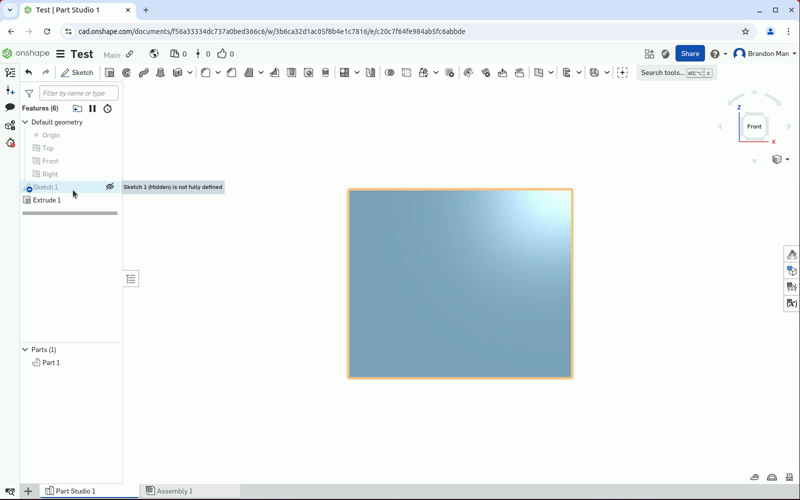
click(73, 189)
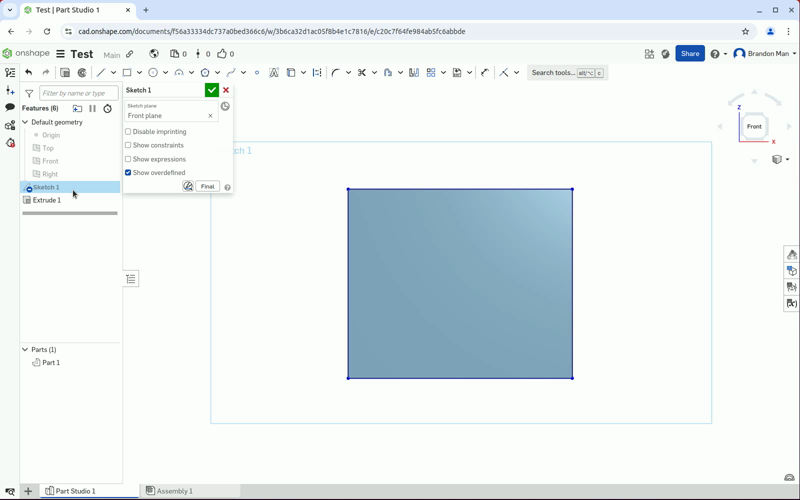
mouse_move(229, 92)
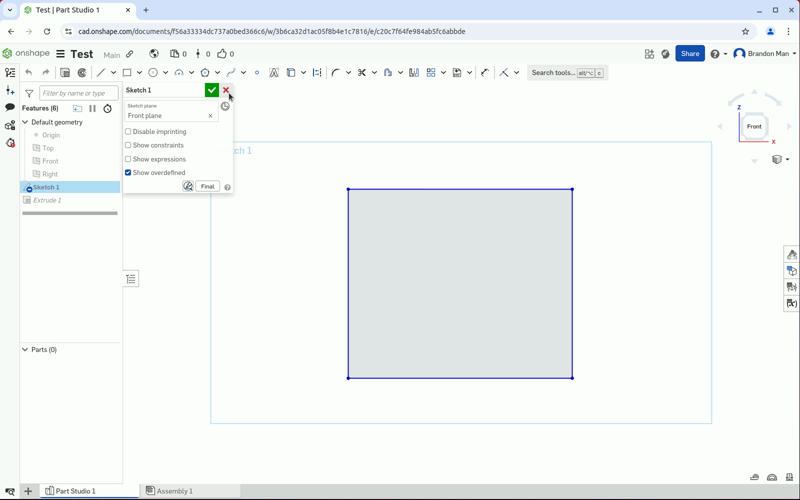
click(229, 92)
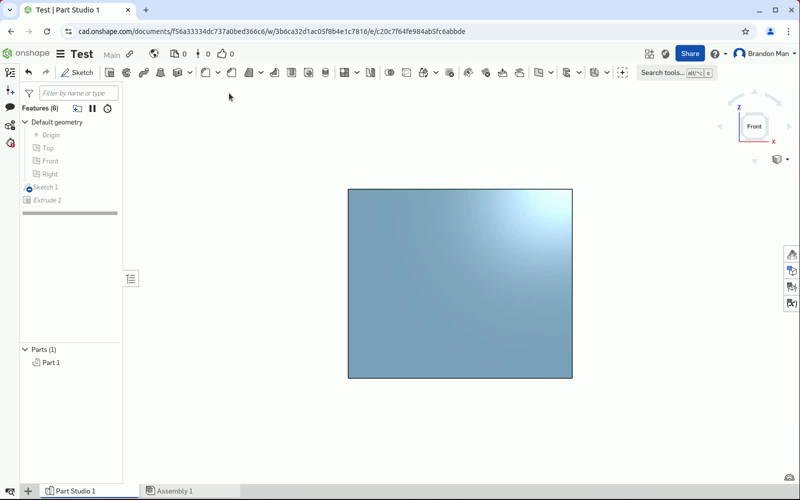
mouse_move(541, 75)
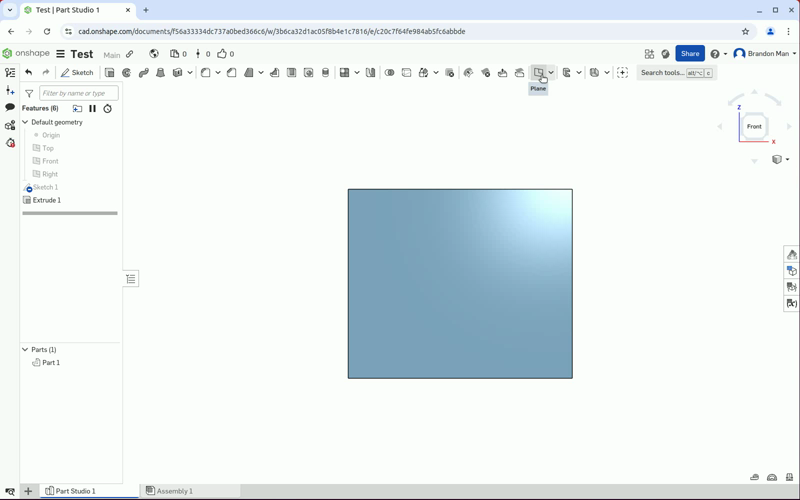
click(541, 75)
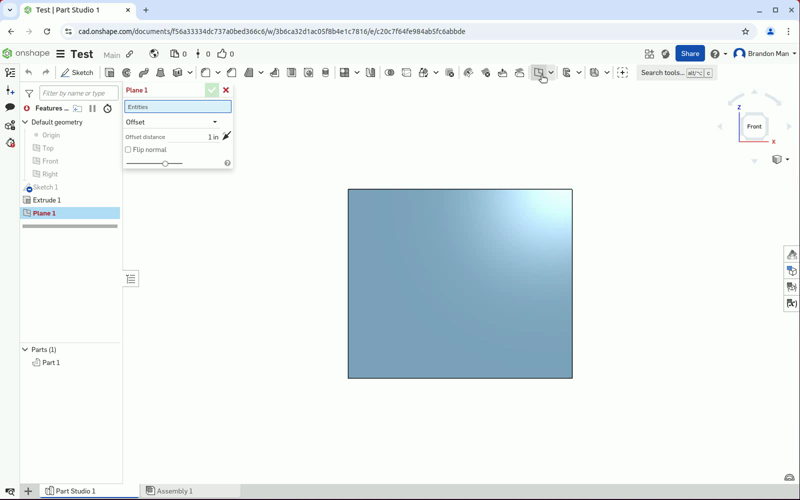
mouse_move(73, 163)
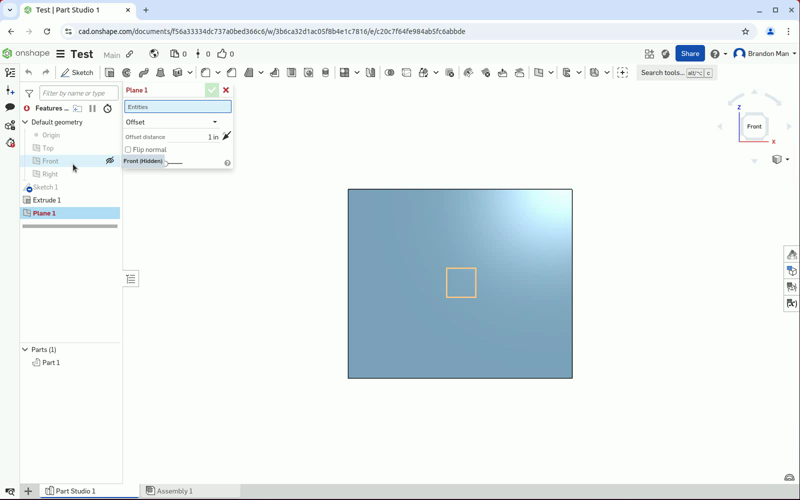
click(73, 163)
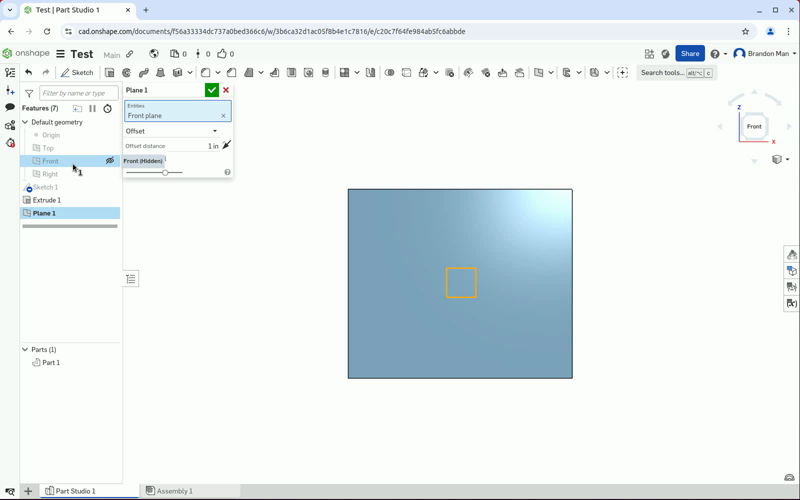
key(tab, 2)
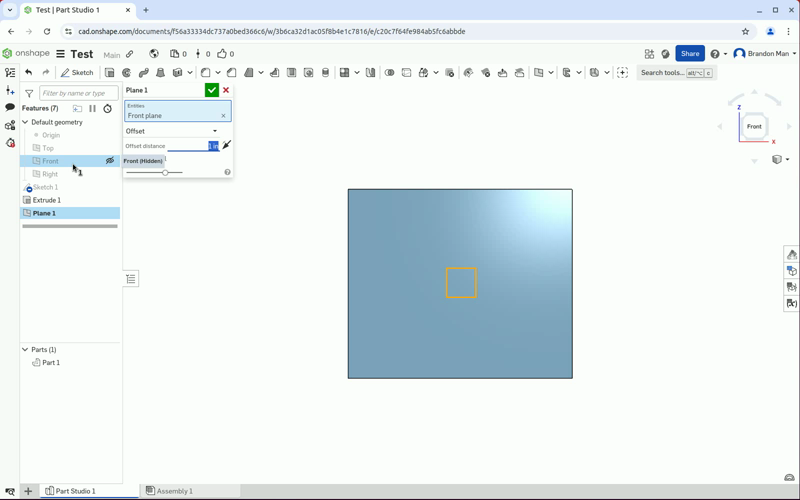
text(3.605)
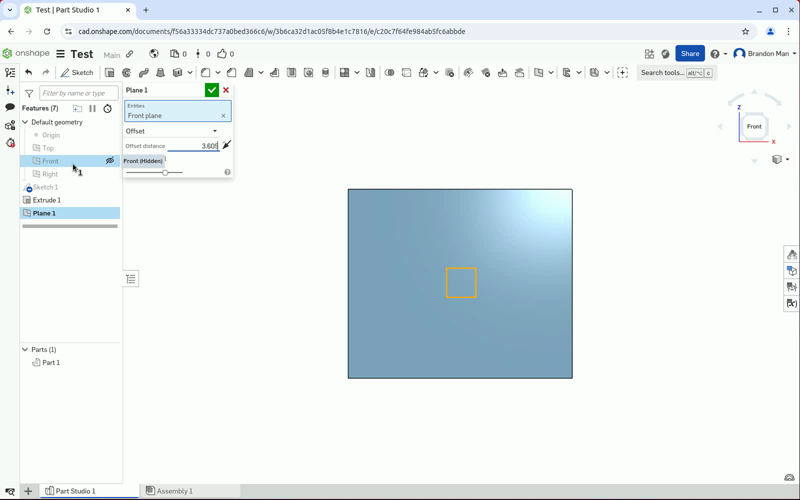
key(enter, 2)
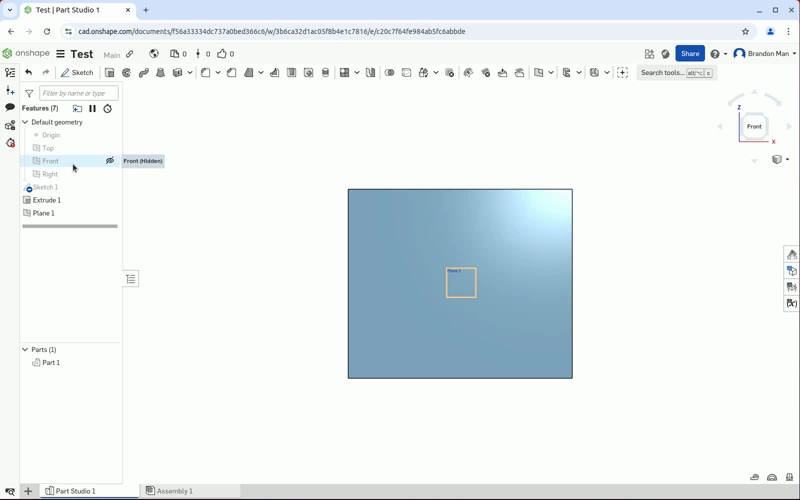
key(shift+s)
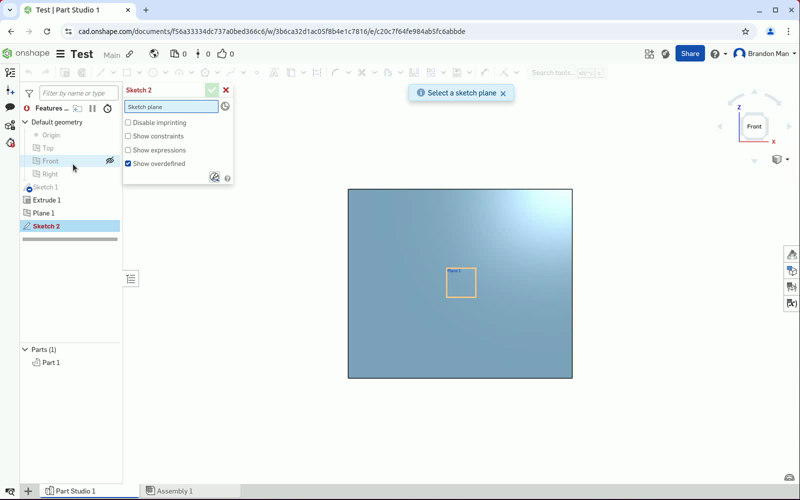
mouse_move(73, 215)
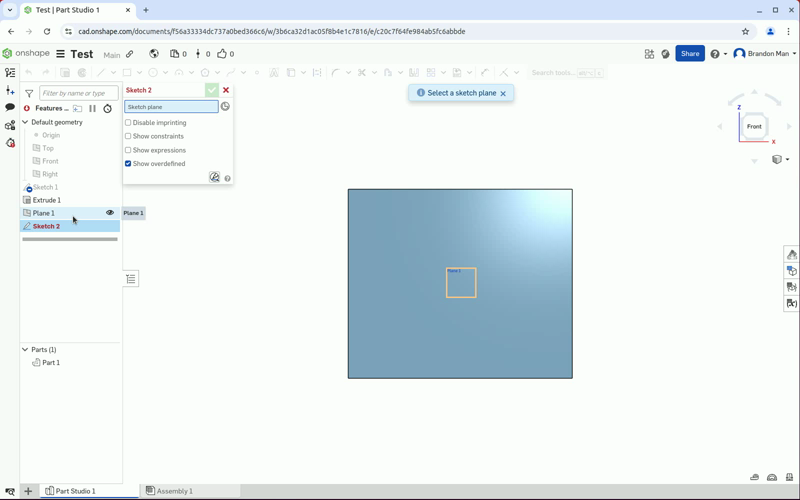
click(73, 215)
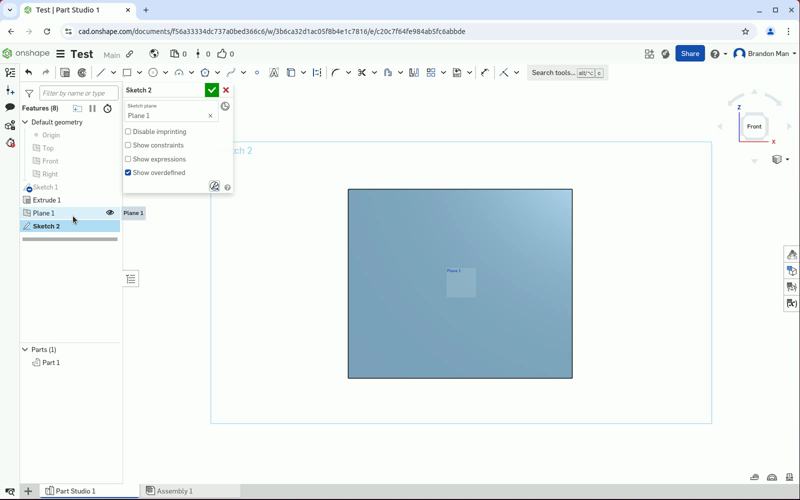
mouse_move(73, 352)
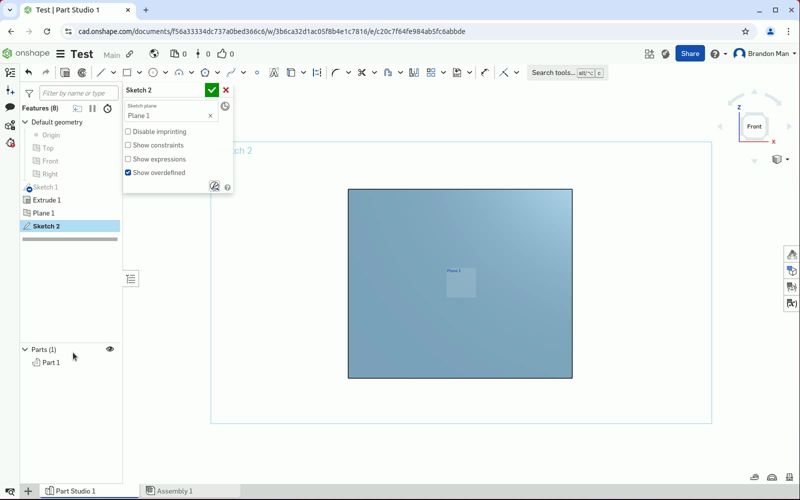
key(y)
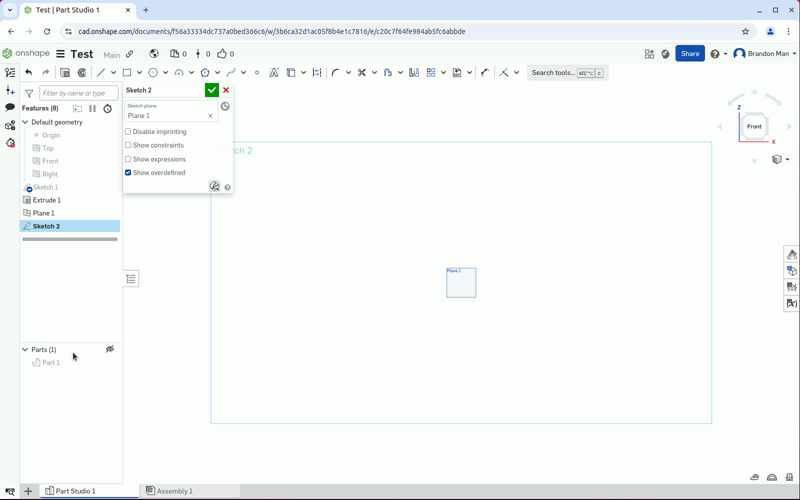
key(l)
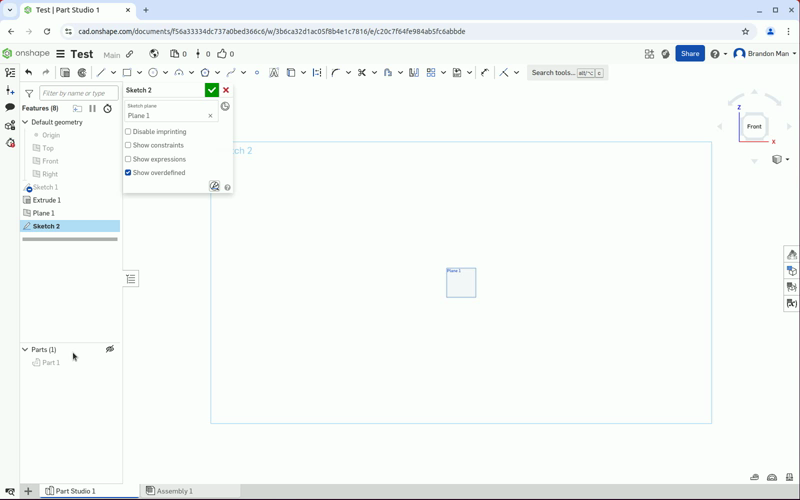
key_down(shift)
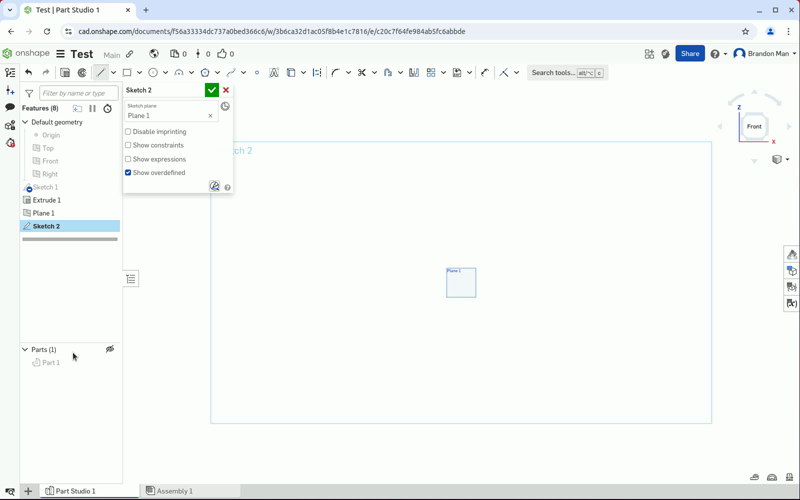
mouse_move(358, 356)
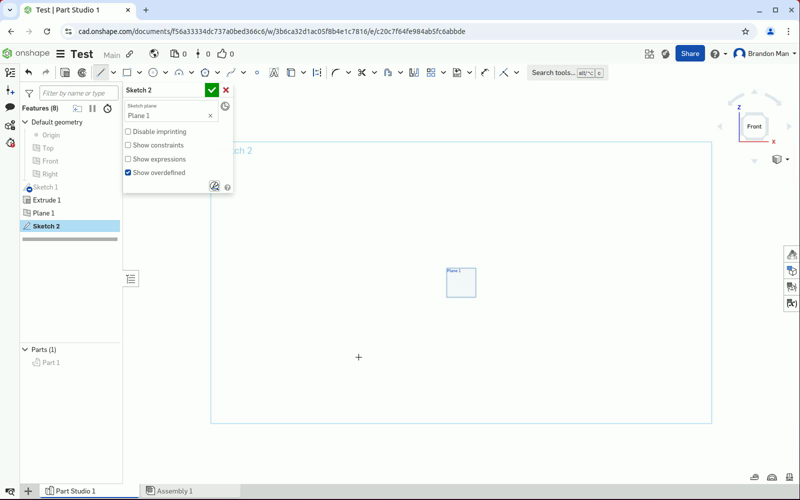
click(358, 356)
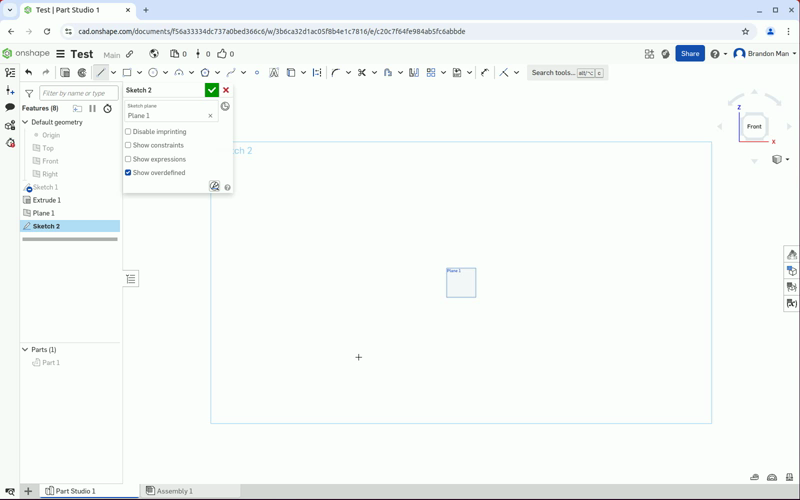
key_up(shift)
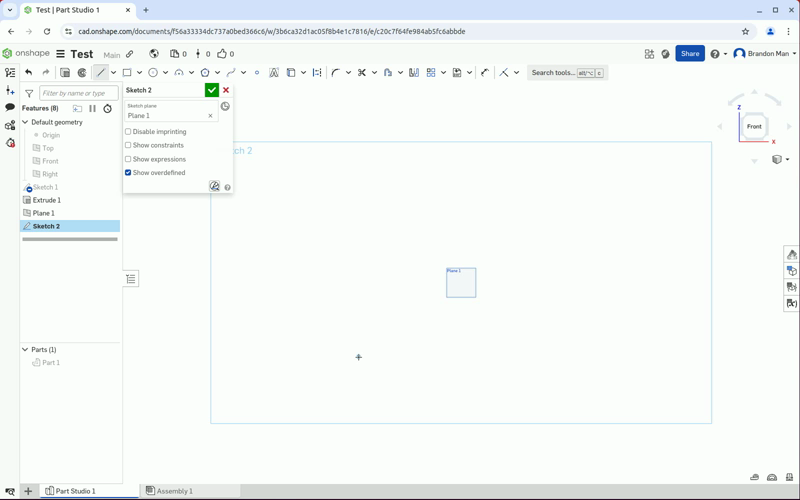
key_down(shift)
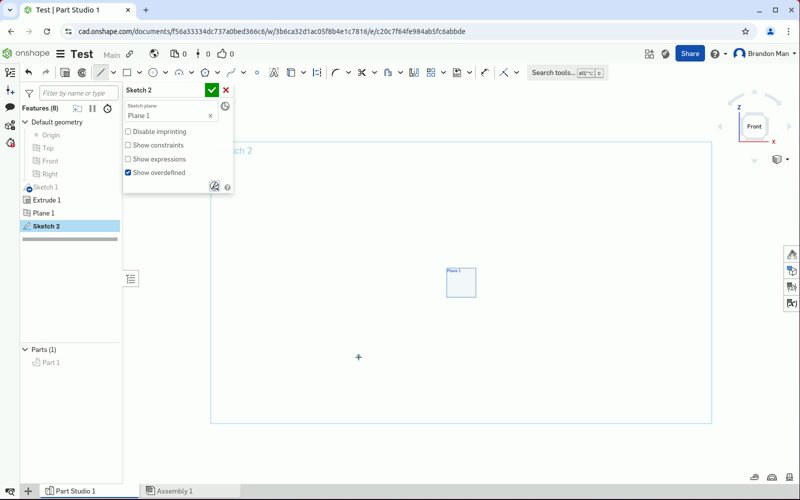
mouse_move(561, 356)
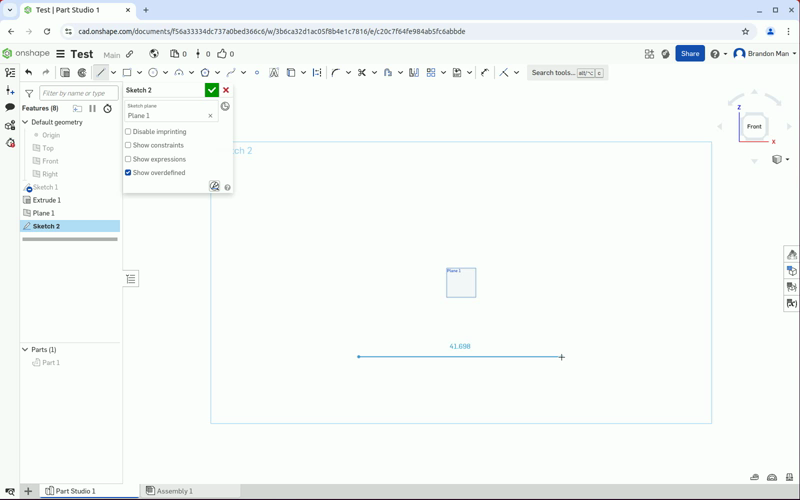
click(561, 356)
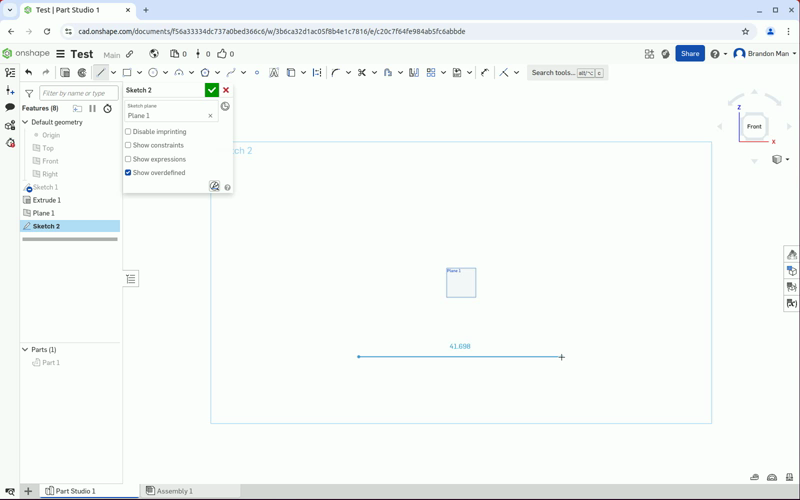
key_up(shift)
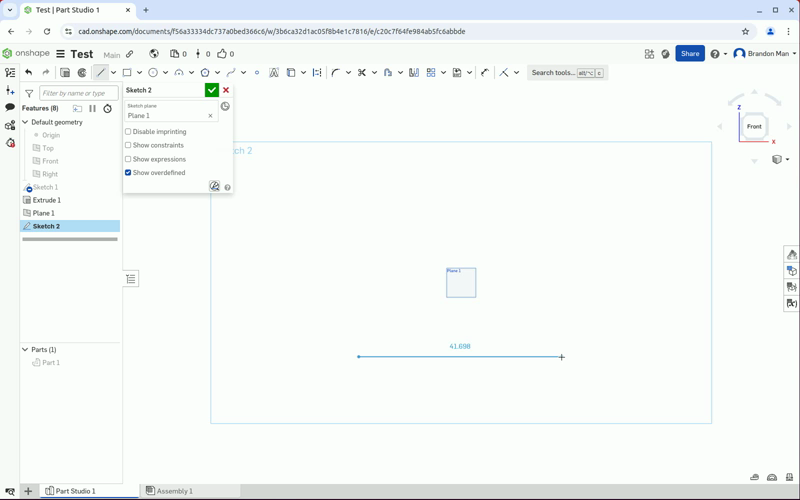
key_down(shift)
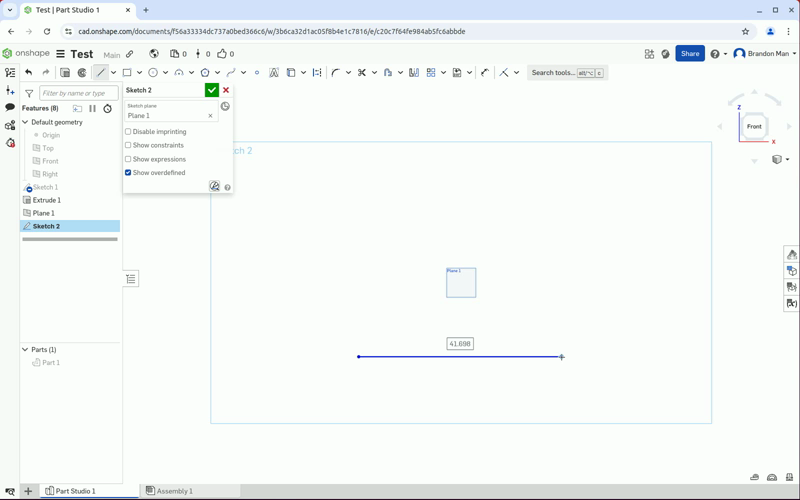
mouse_move(561, 202)
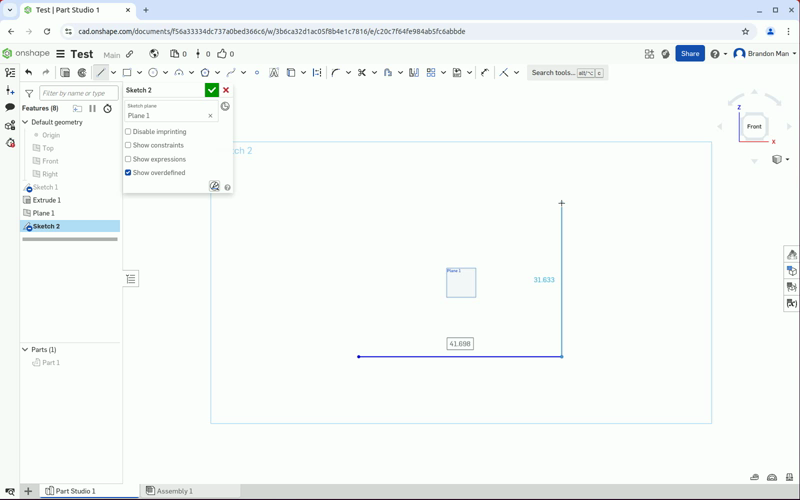
click(561, 202)
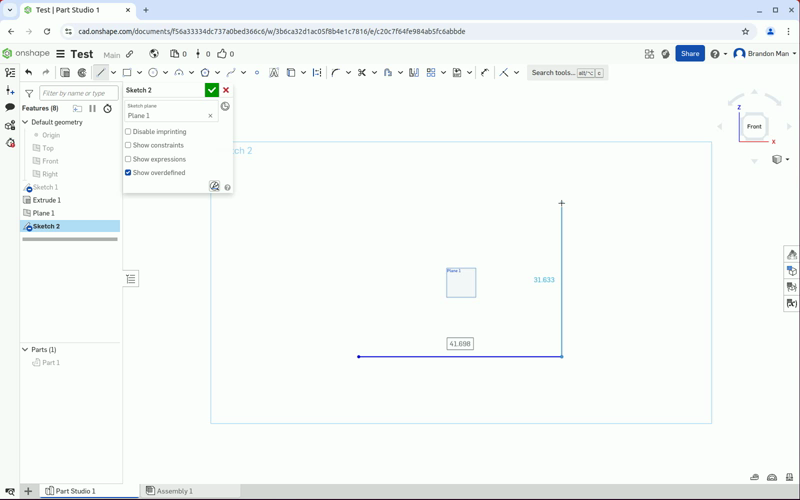
key_up(shift)
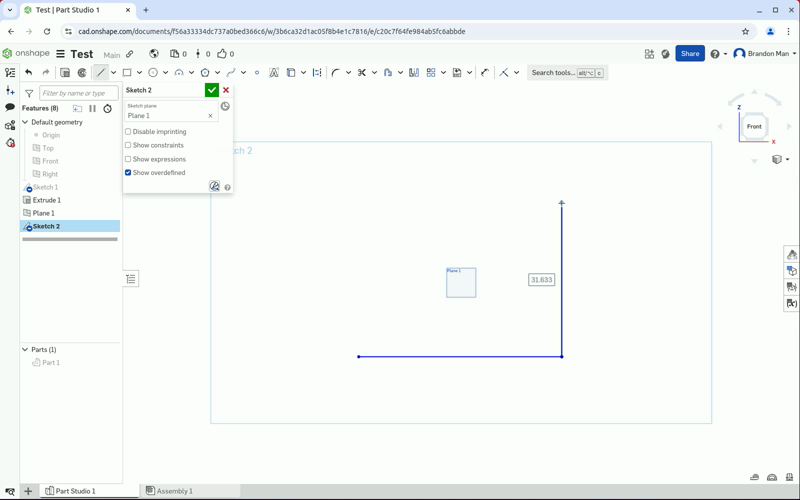
key_down(shift)
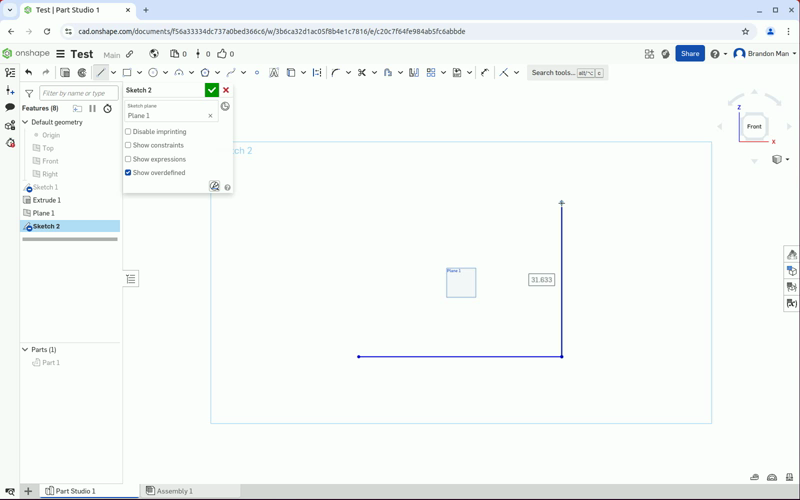
mouse_move(358, 202)
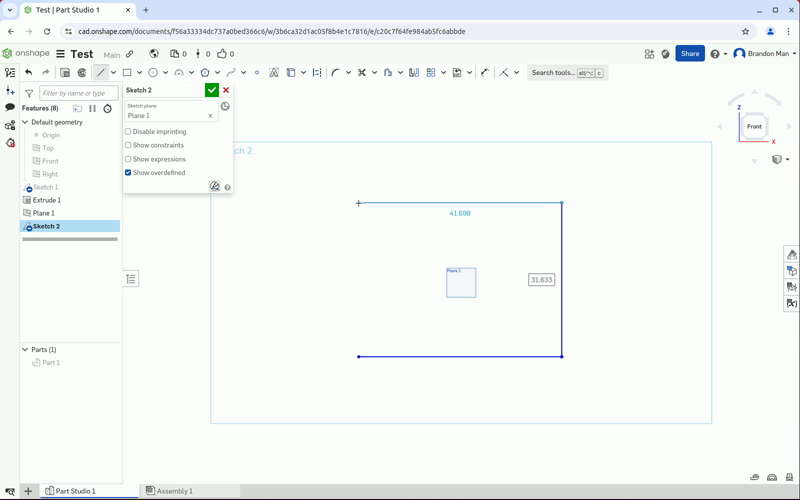
click(358, 202)
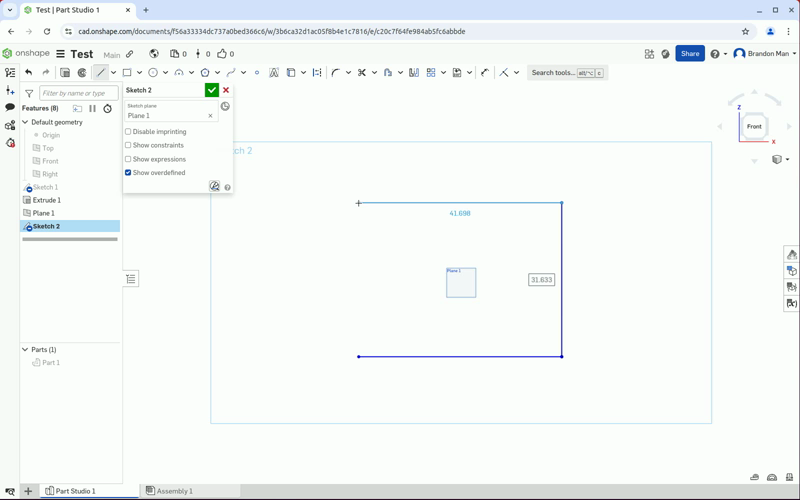
key_up(shift)
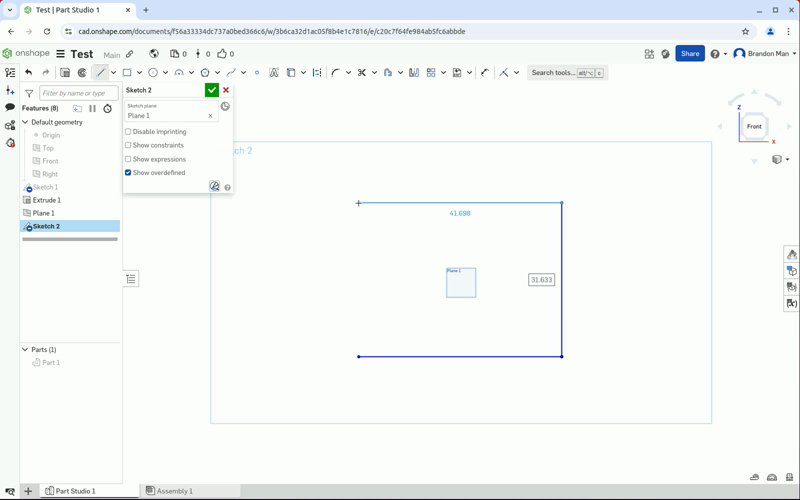
key_down(shift)
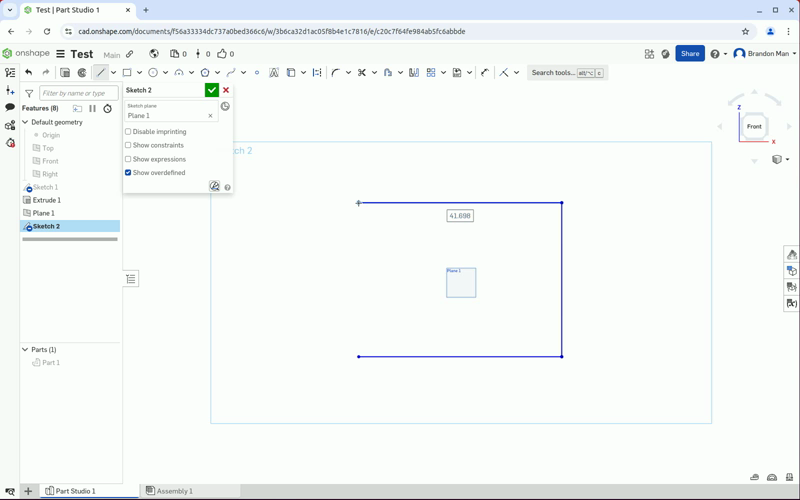
mouse_move(358, 356)
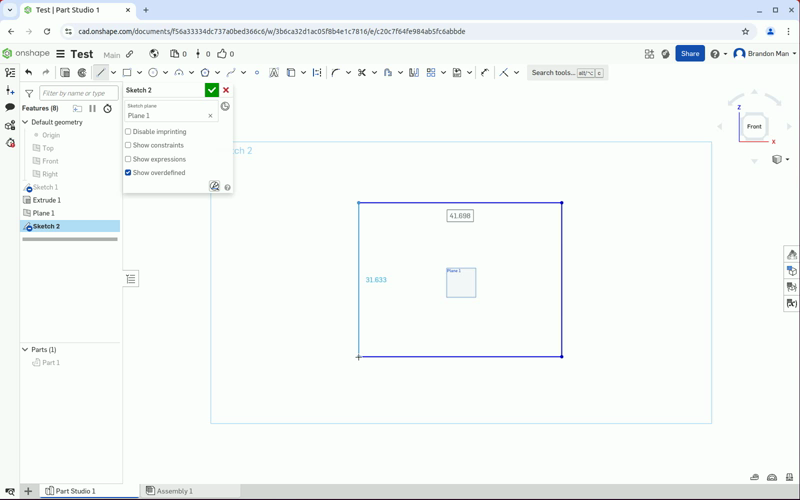
key_up(shift)
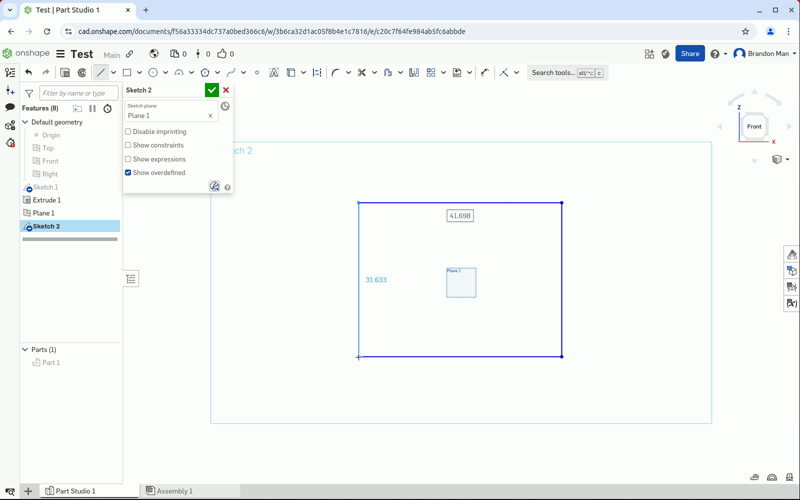
click(358, 356)
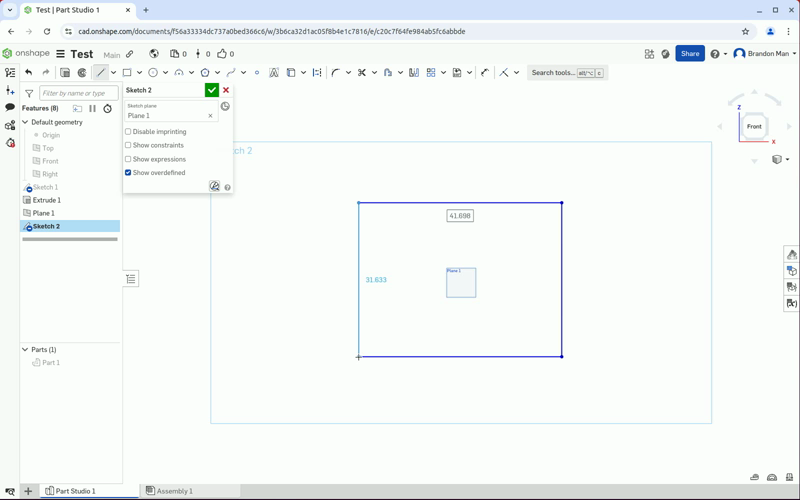
key(esc)
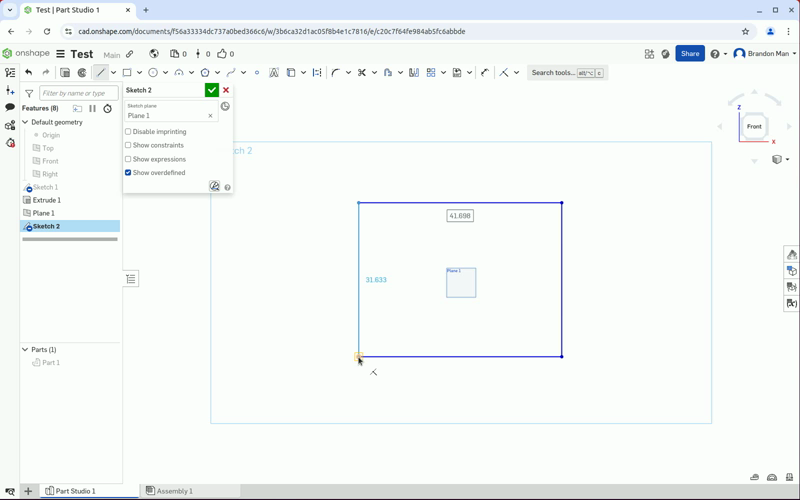
mouse_move(401, 238)
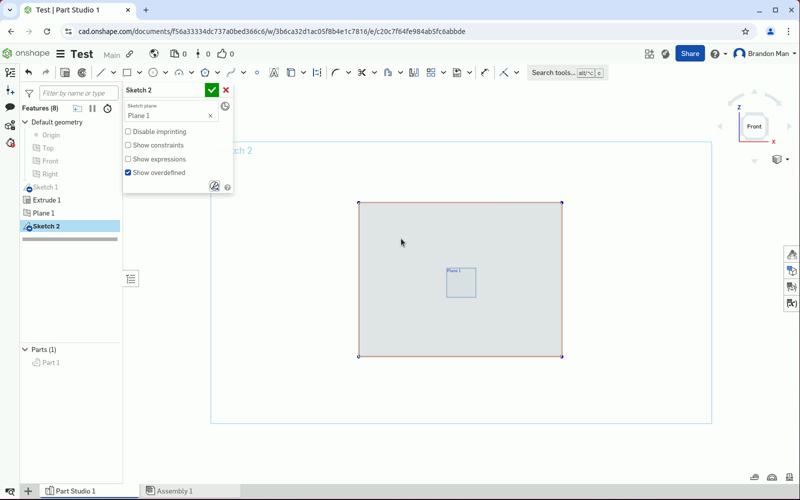
click(401, 238)
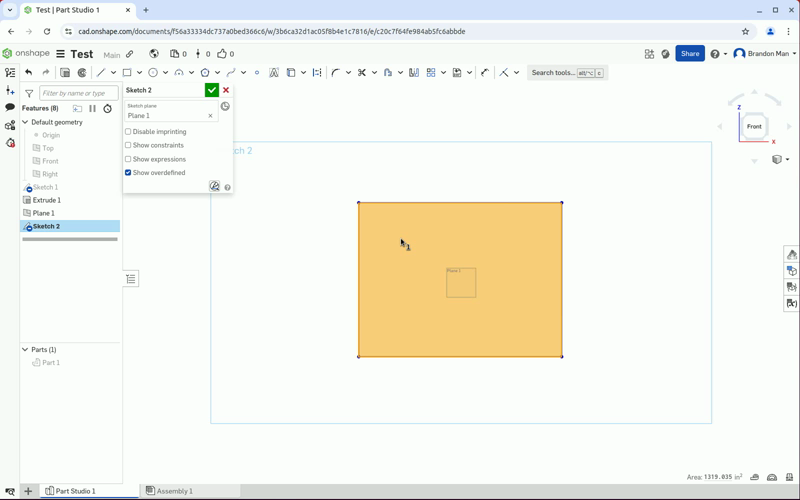
mouse_move(73, 352)
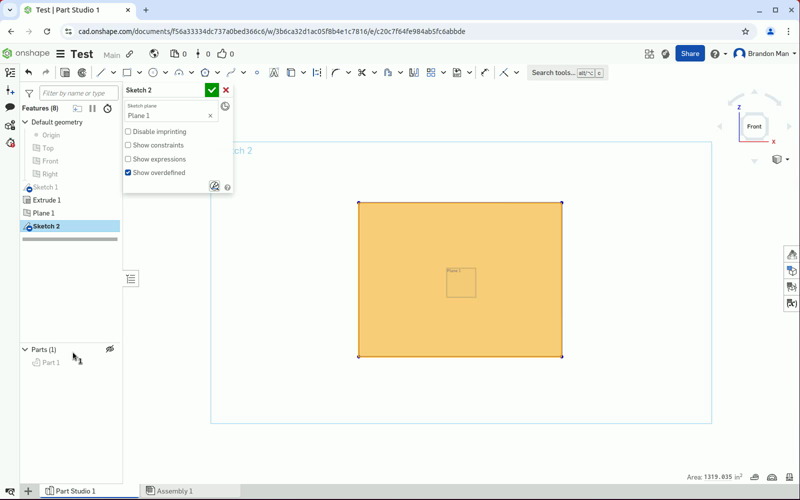
key(shift+y)
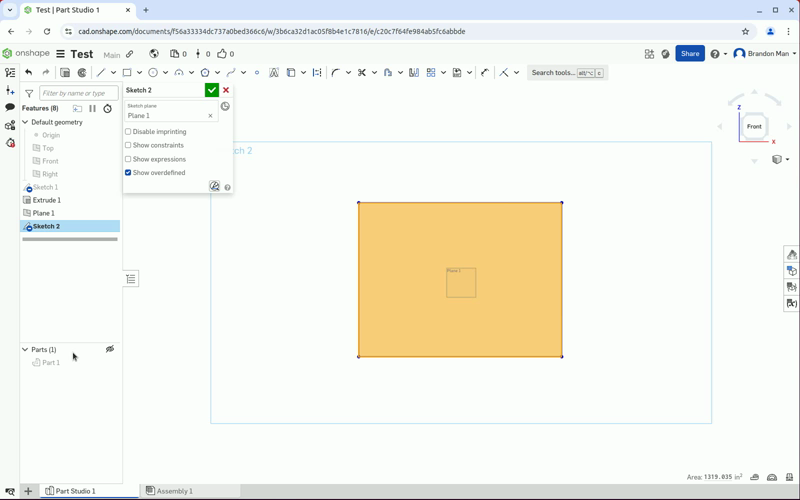
key(shift+e)
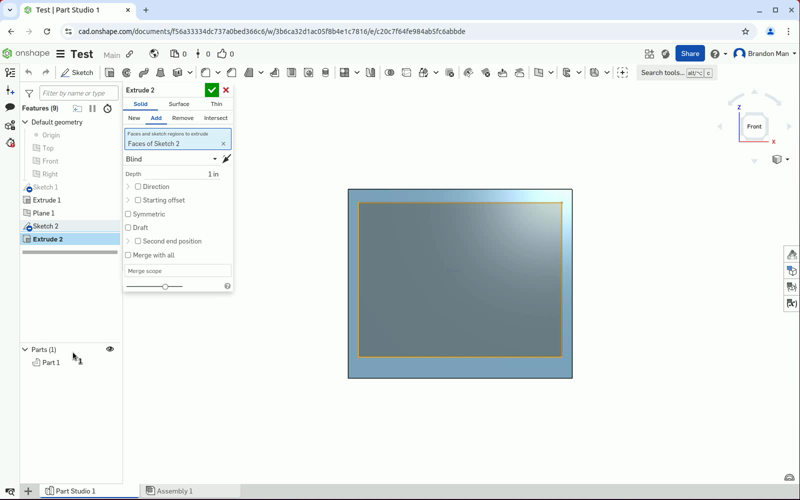
mouse_move(143, 106)
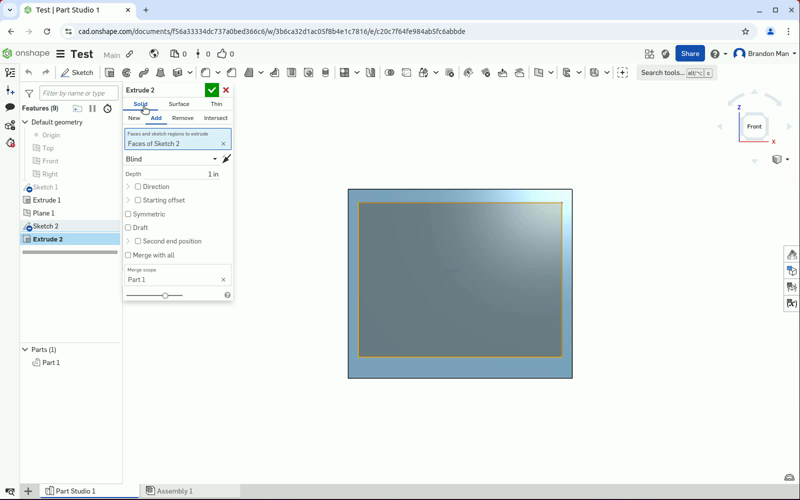
click(143, 106)
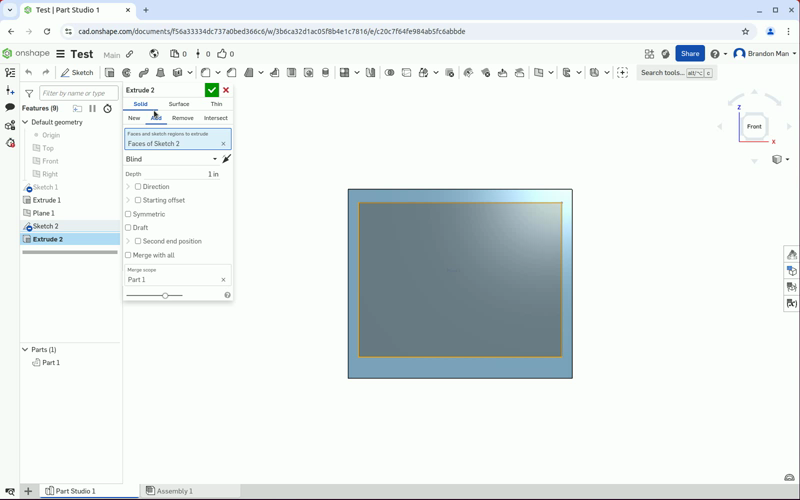
mouse_move(186, 120)
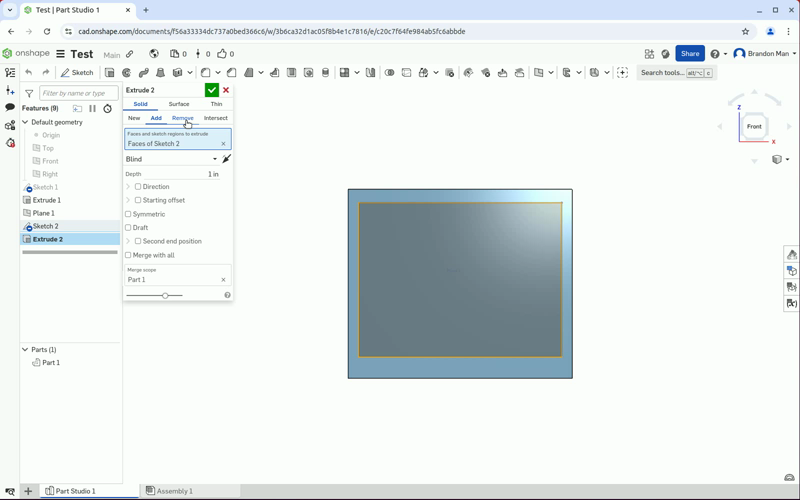
click(186, 120)
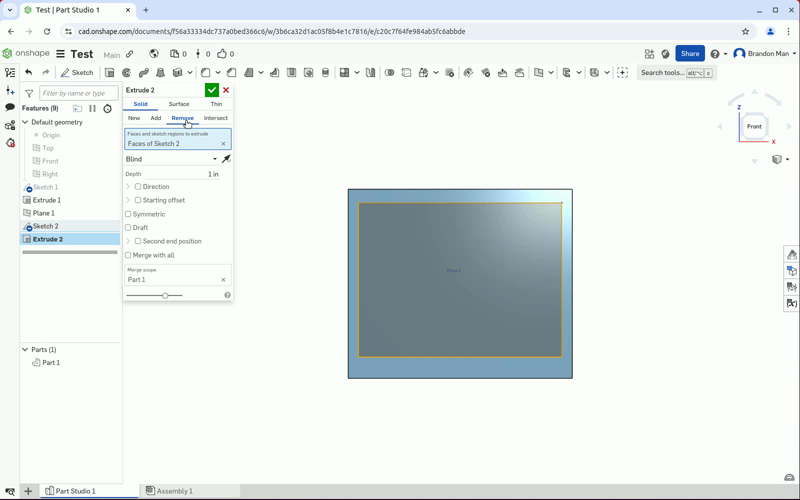
key(tab, 4)
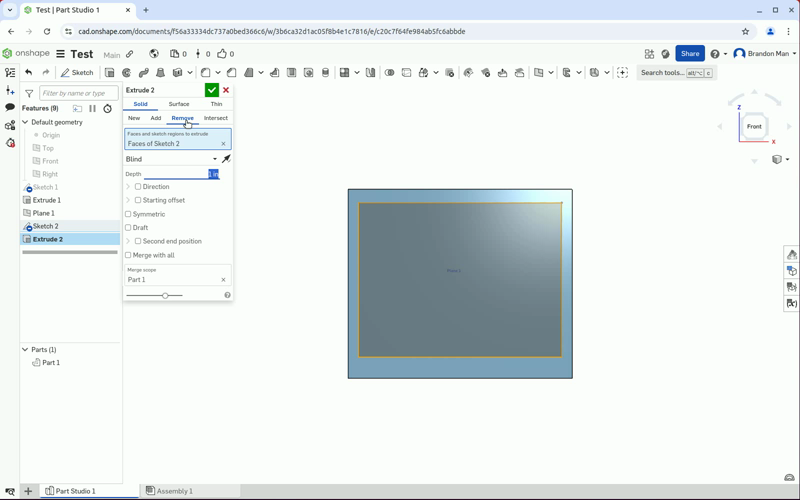
text(0.963)
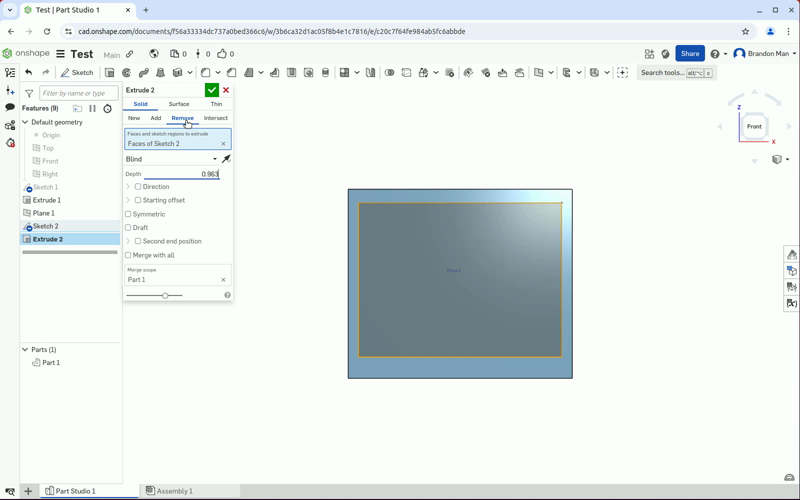
key(tab, 6)
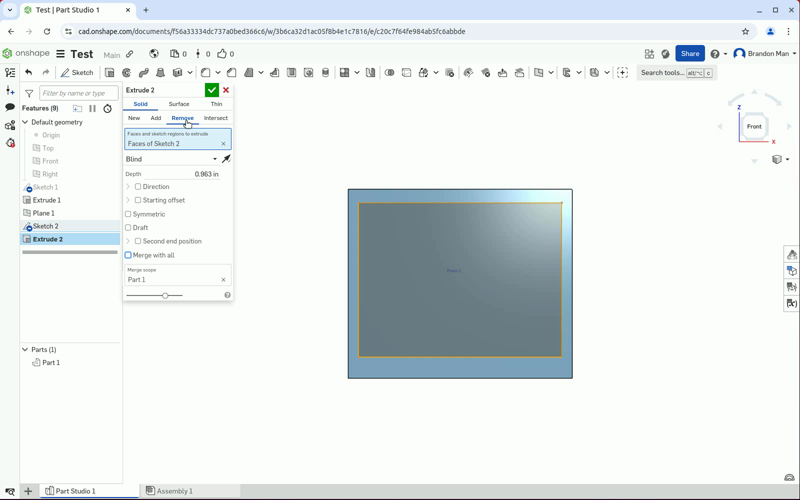
key(space)
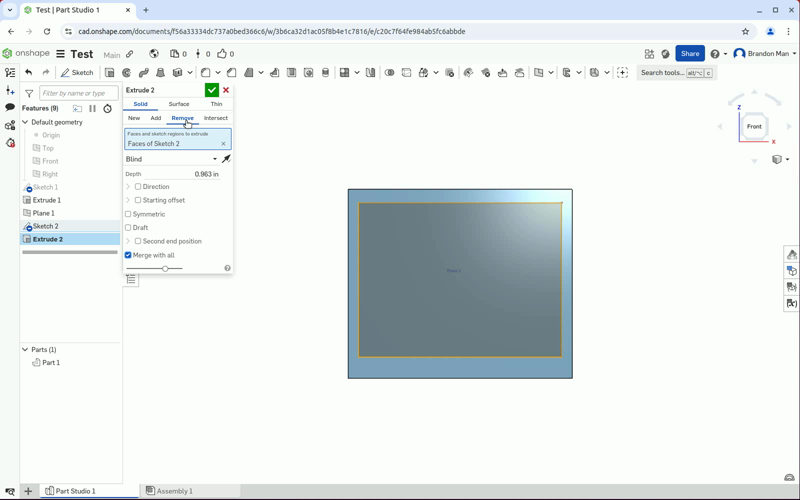
key(enter)
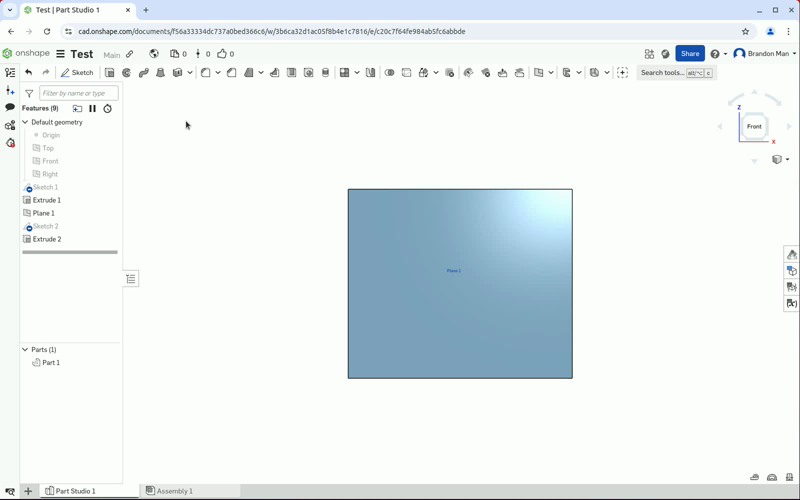
key(shift+h)
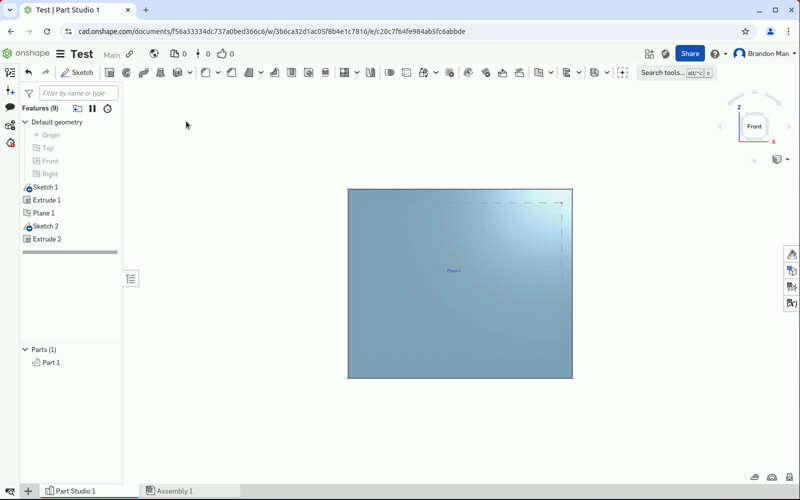
key(shift+h)
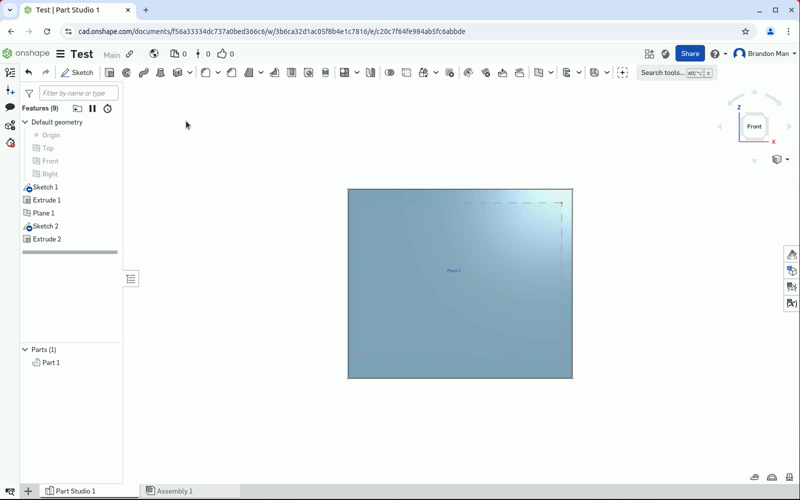
key(shift+7)
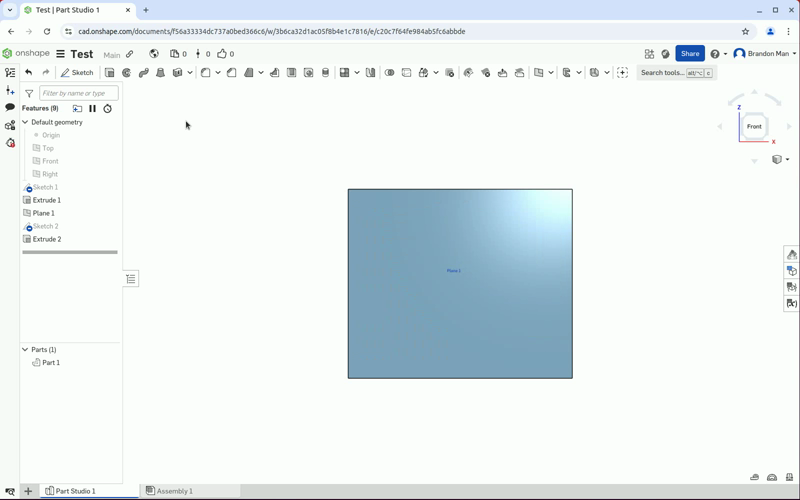
key(left, 2)
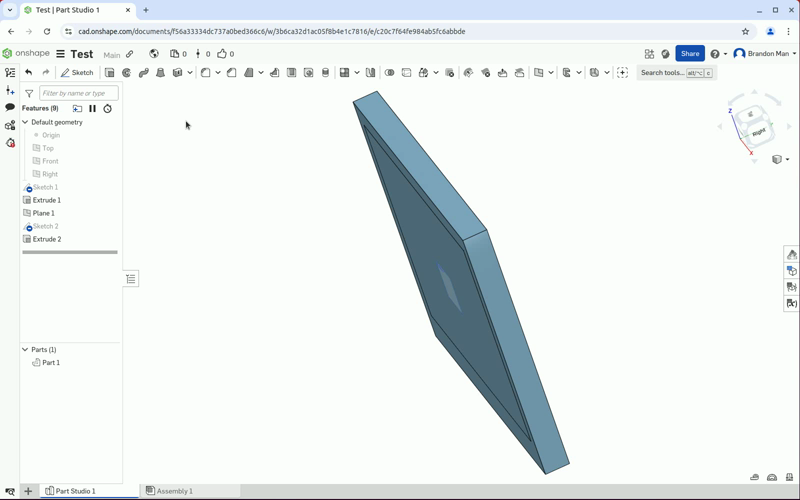
key(down, 2)
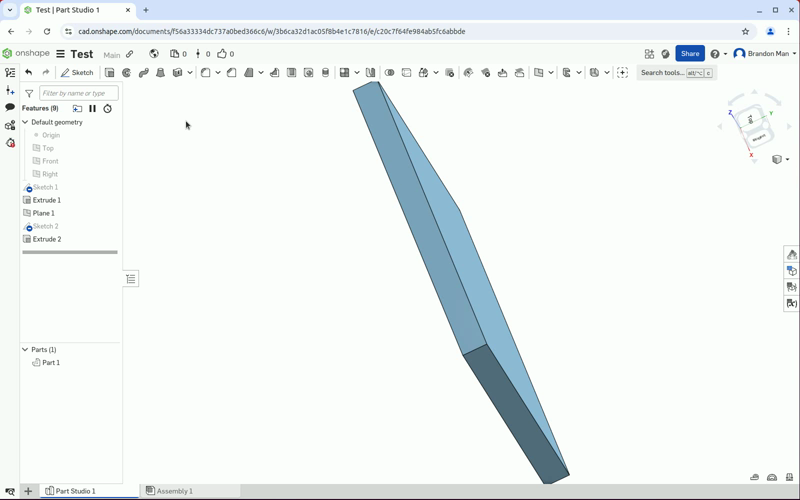
key(up, 2)
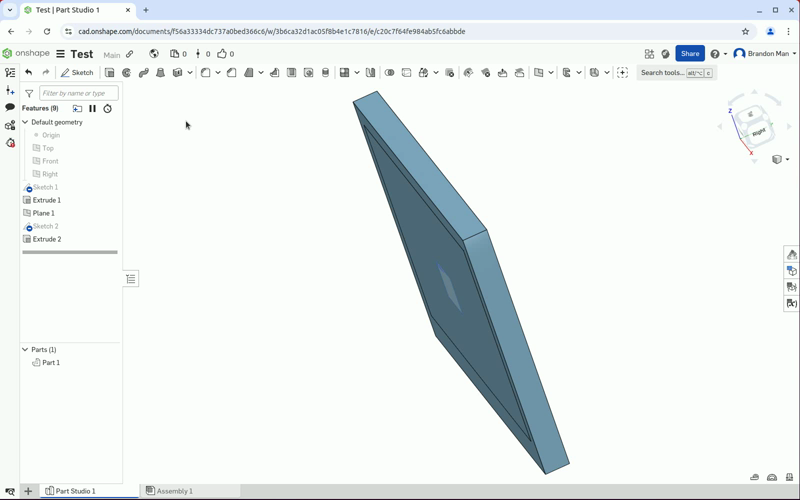
key(right, 2)
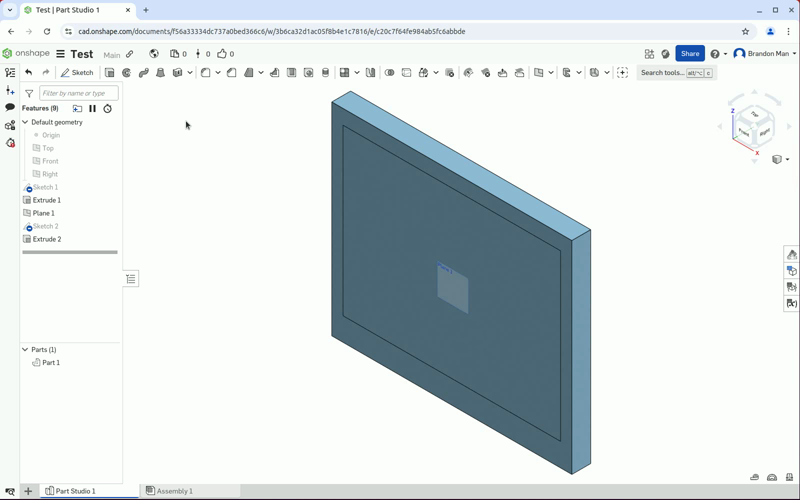
mouse_move(73, 189)
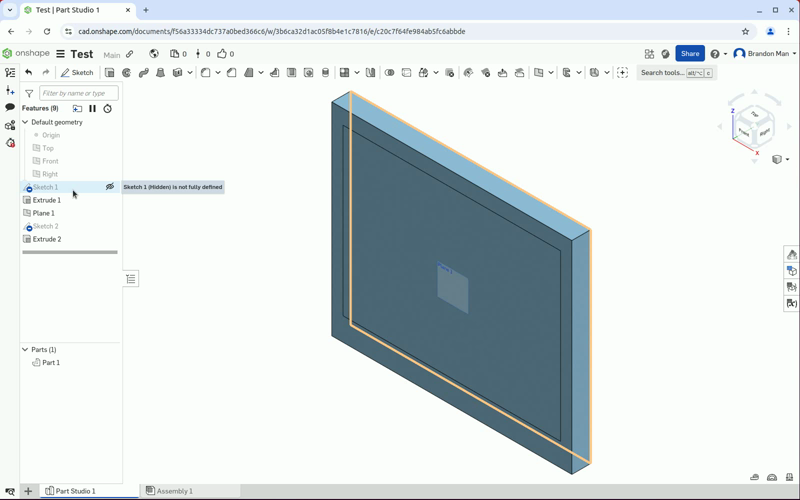
click(73, 189)